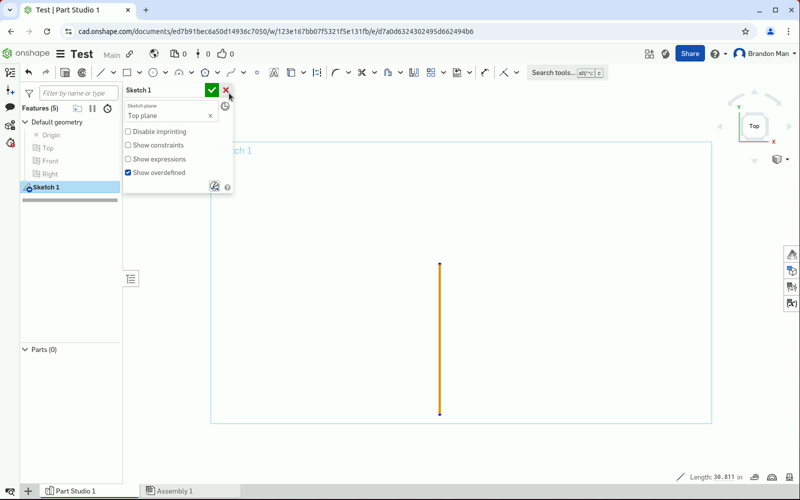
key(shift+h)
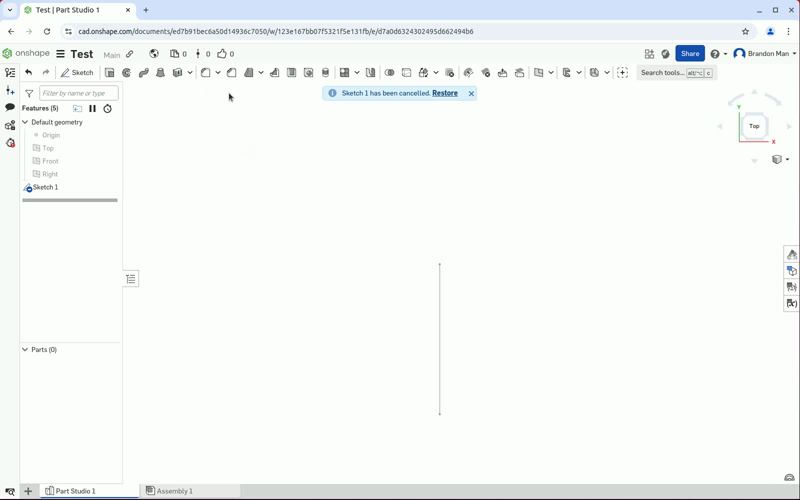
key(shift+s)
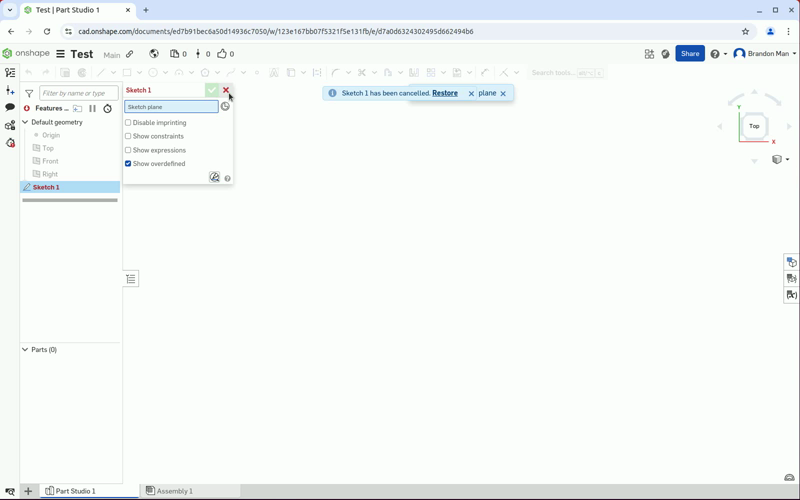
mouse_move(73, 150)
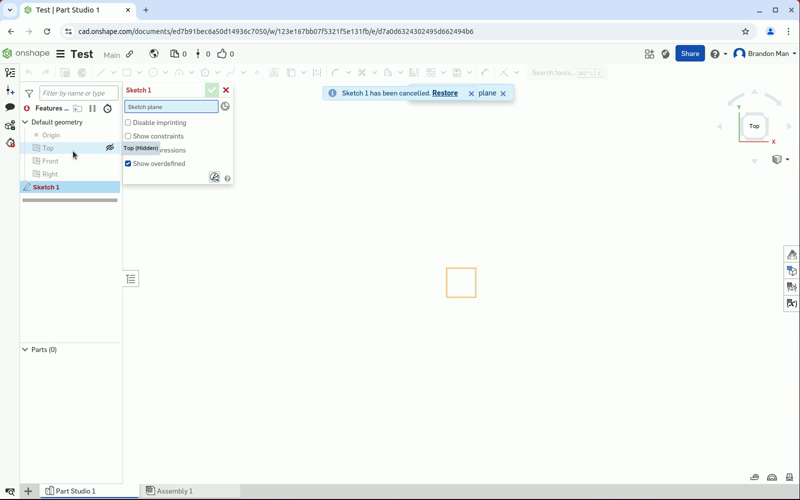
click(73, 150)
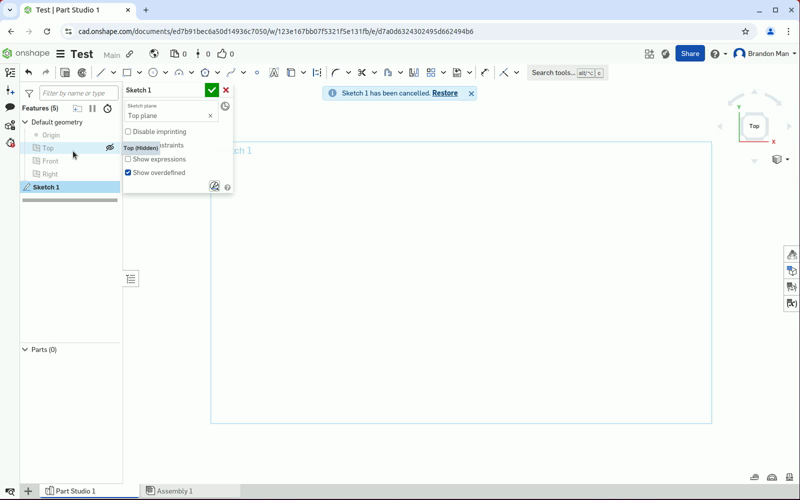
mouse_move(73, 352)
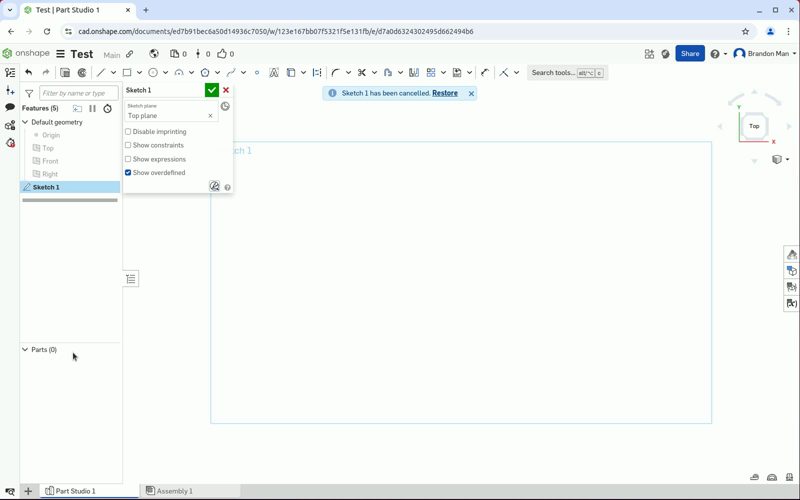
key(y)
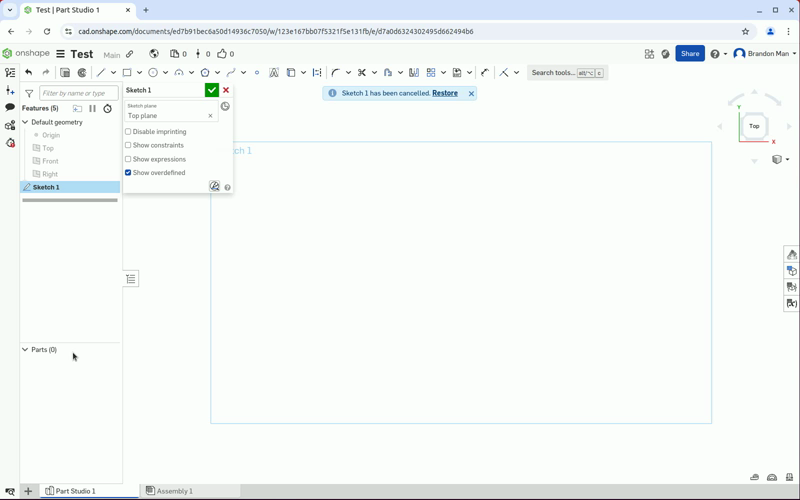
key(l)
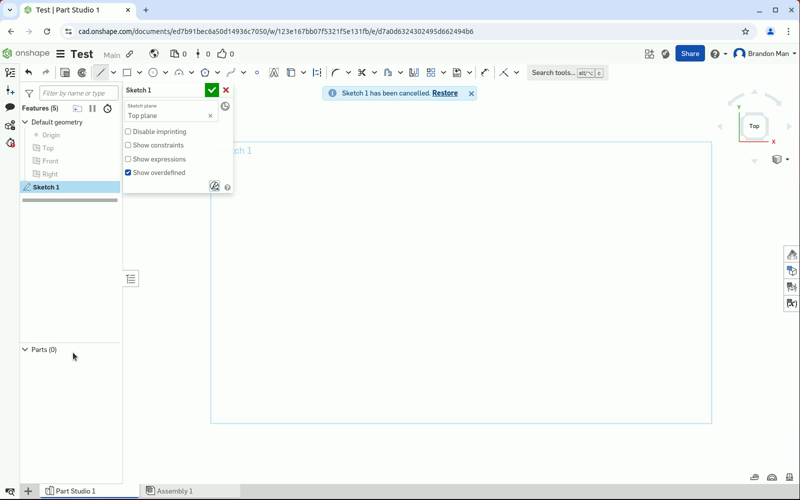
key_down(shift)
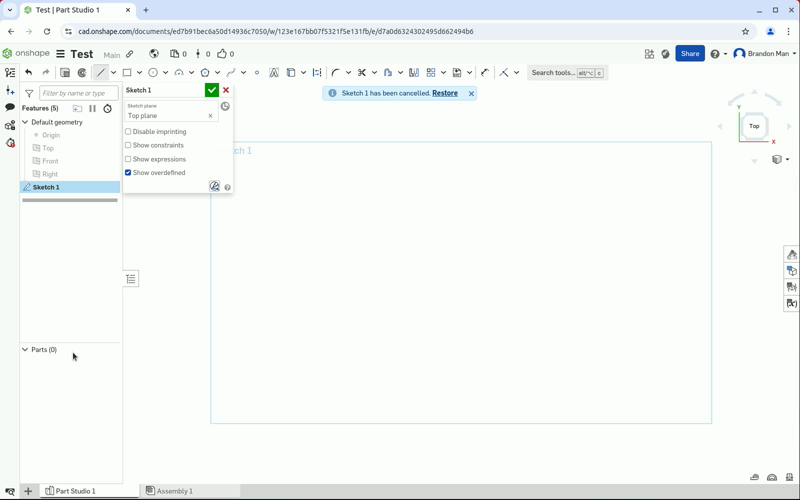
mouse_move(501, 270)
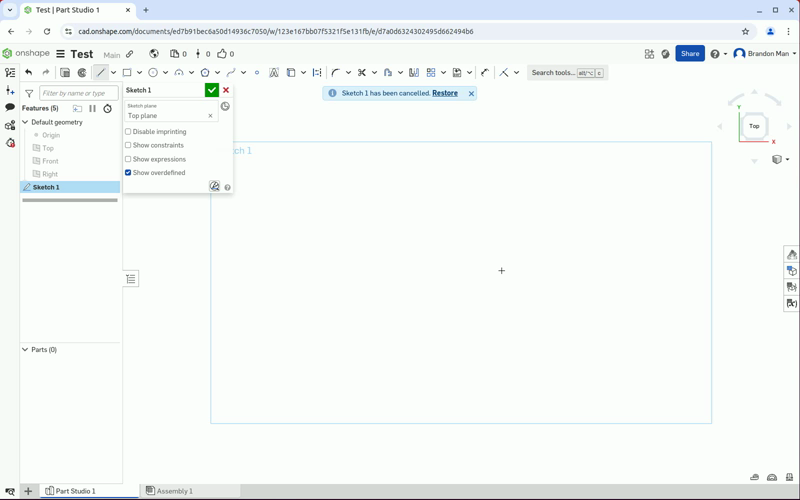
click(501, 270)
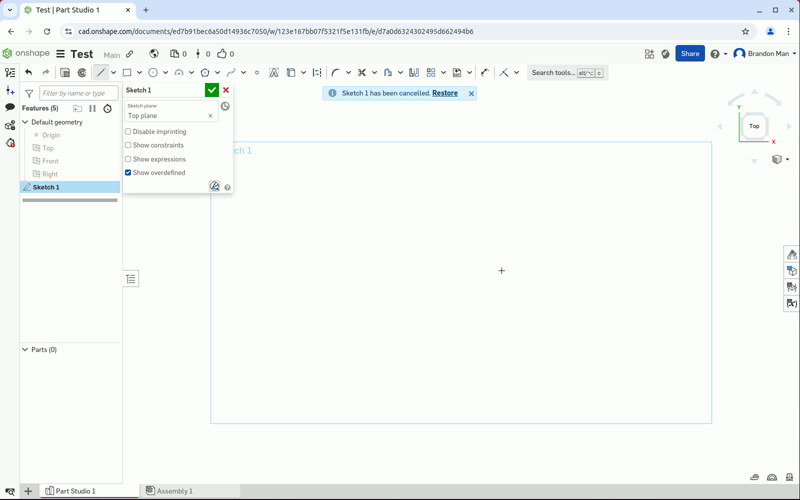
key_up(shift)
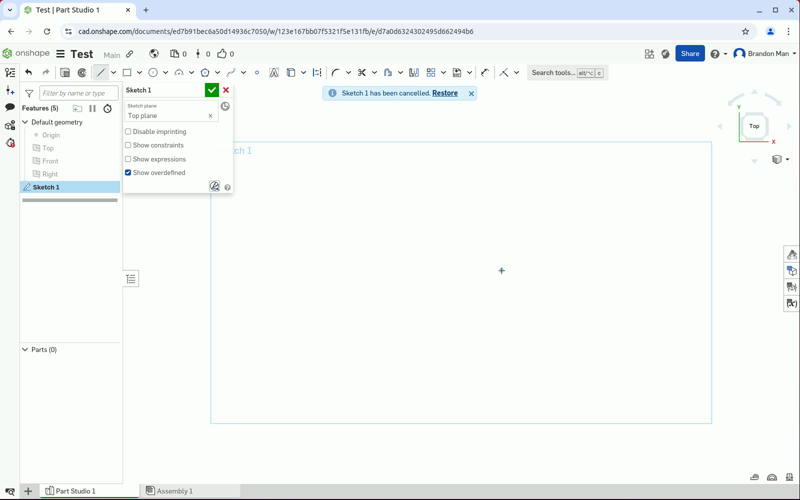
key_down(shift)
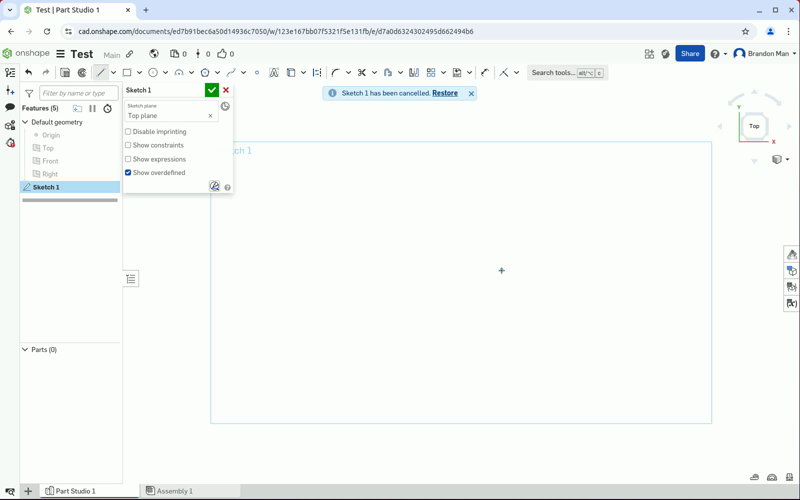
mouse_move(573, 270)
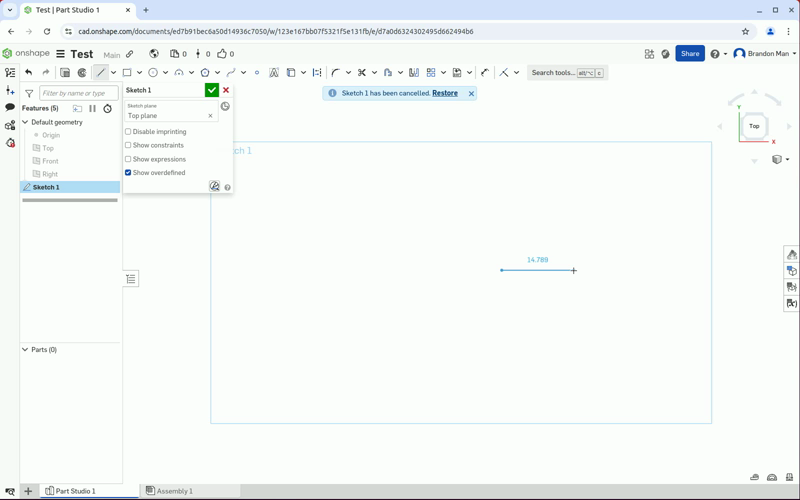
click(573, 270)
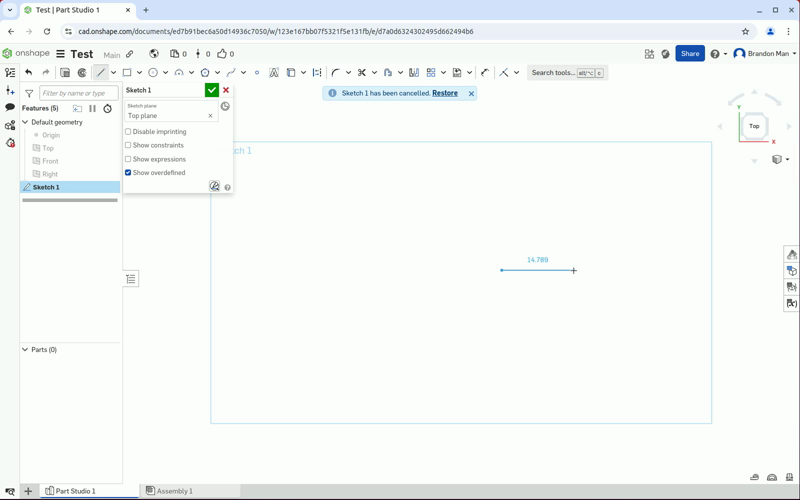
key_up(shift)
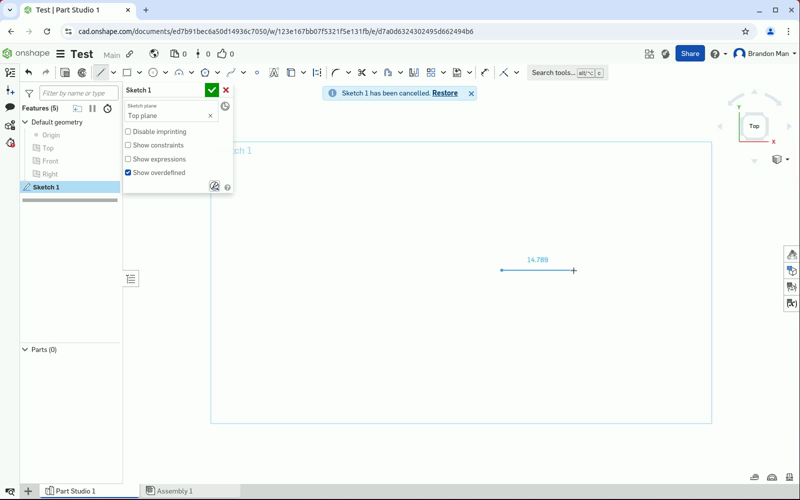
key_down(shift)
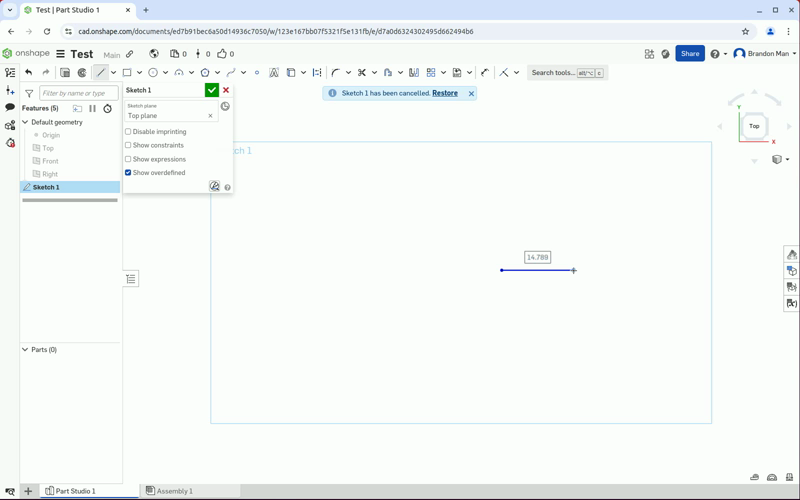
mouse_move(589, 270)
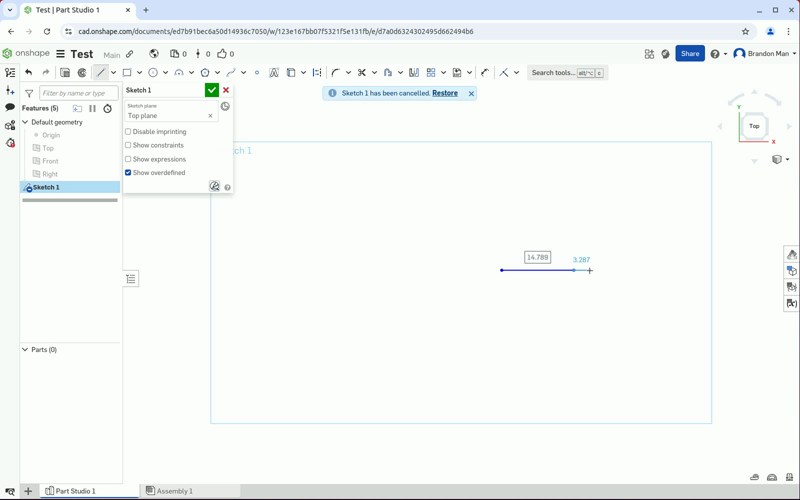
mouse_move(573, 233)
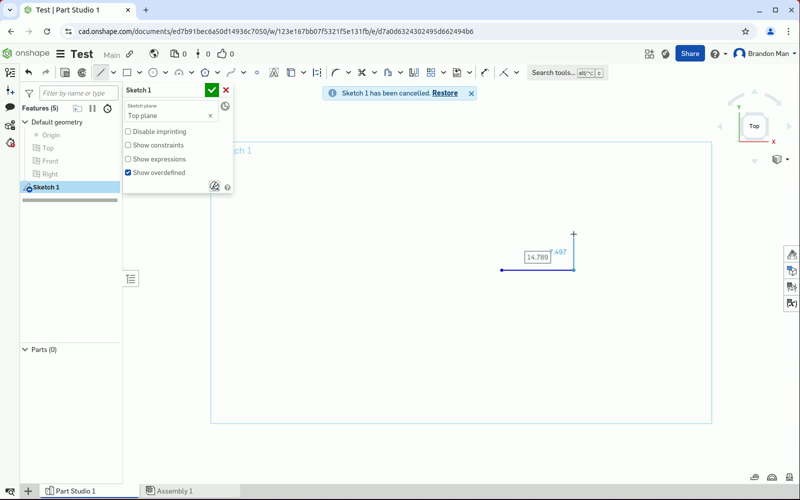
click(573, 233)
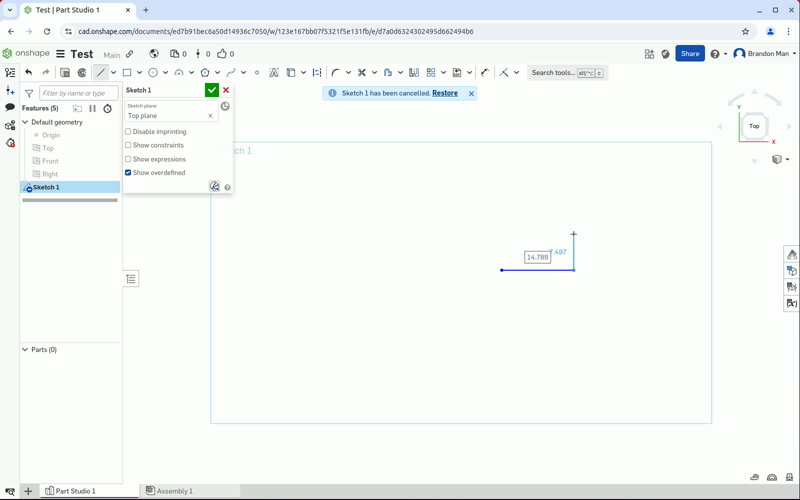
key_up(shift)
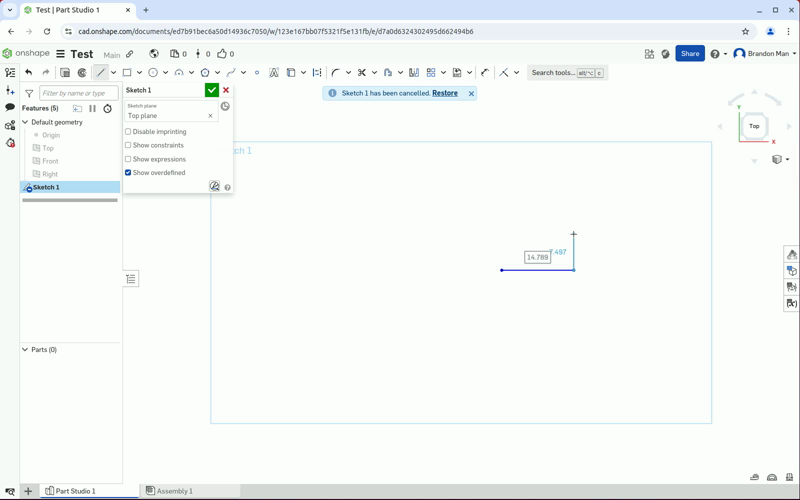
key_down(shift)
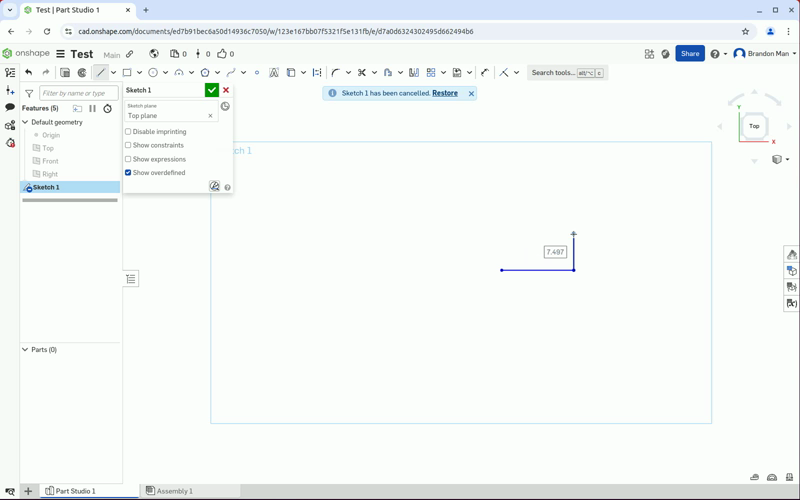
mouse_move(501, 233)
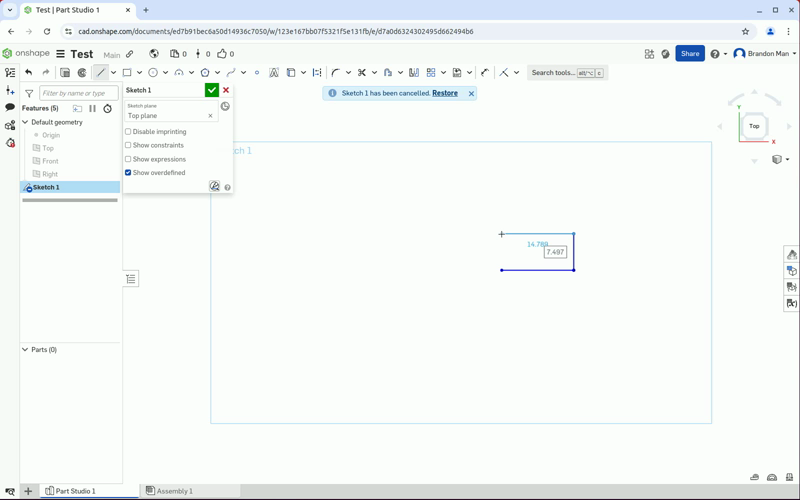
click(501, 233)
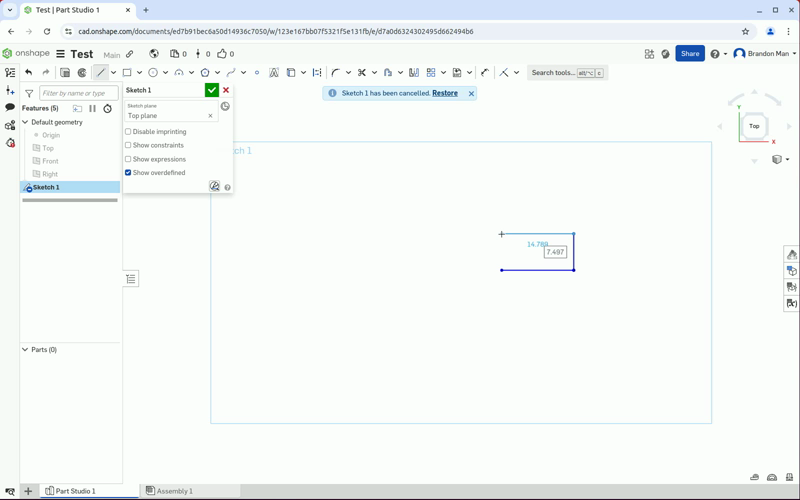
key_up(shift)
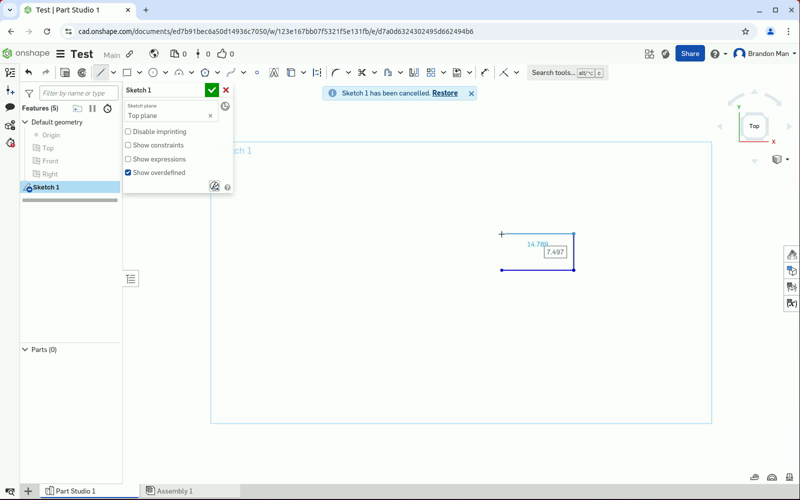
mouse_move(531, 233)
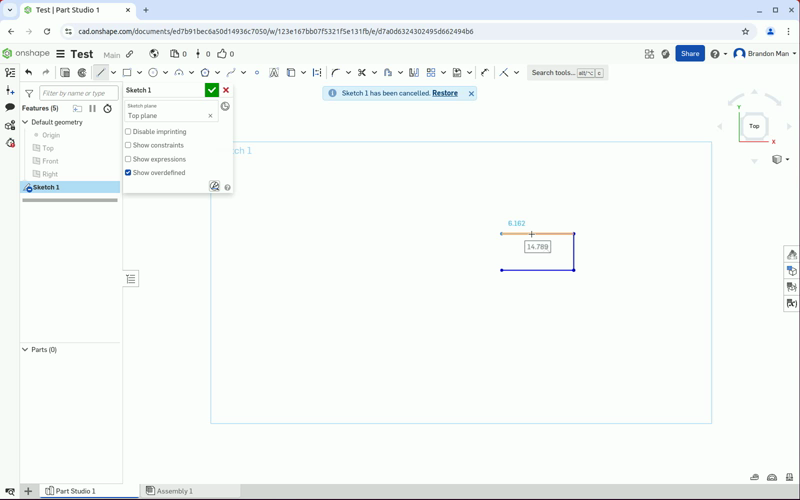
key_down(shift)
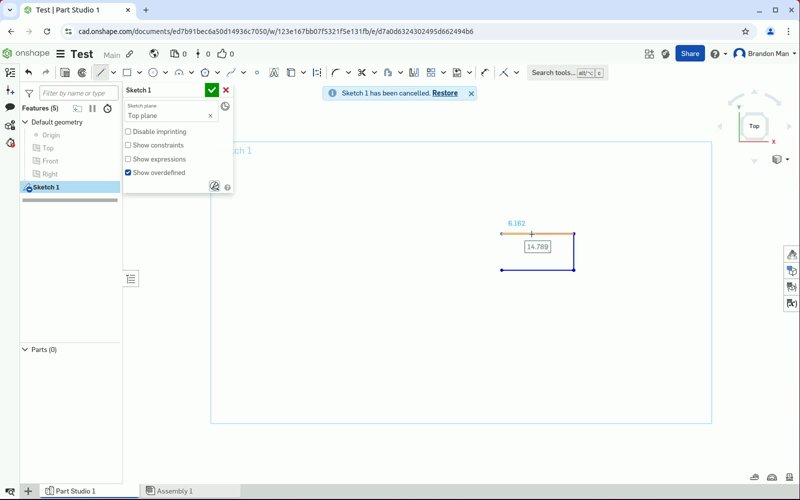
mouse_move(501, 270)
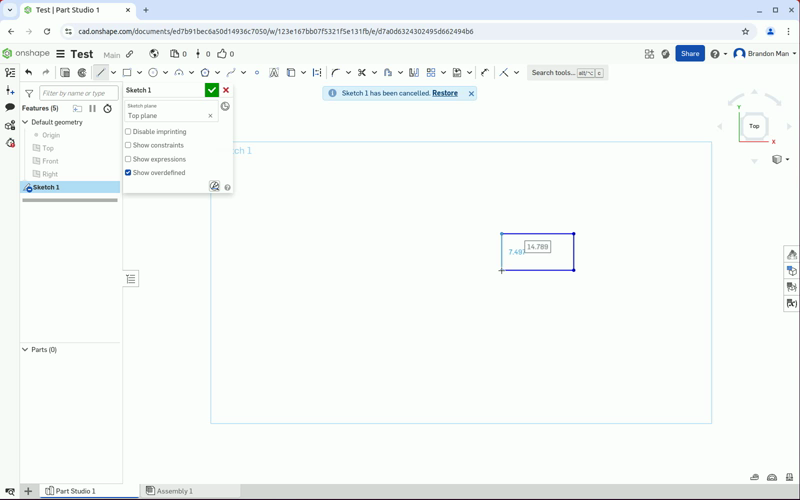
key_up(shift)
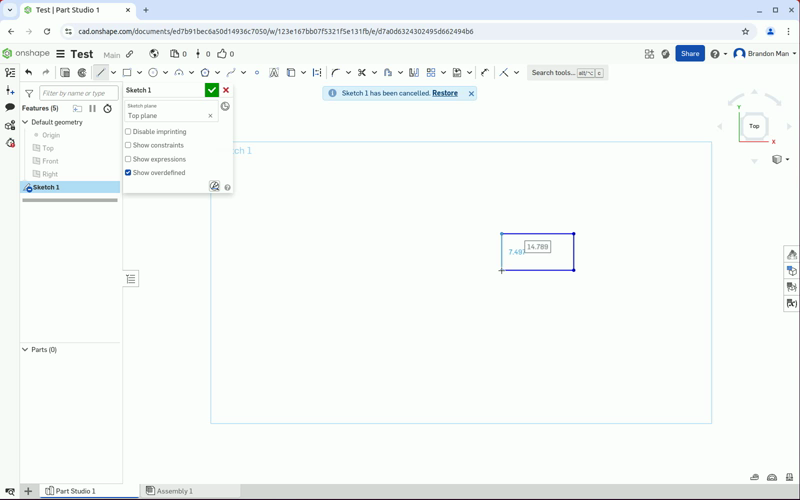
click(501, 270)
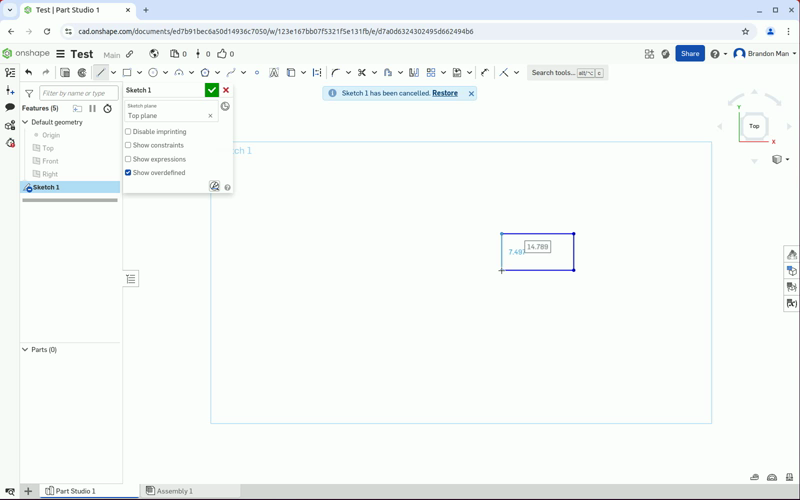
key(esc)
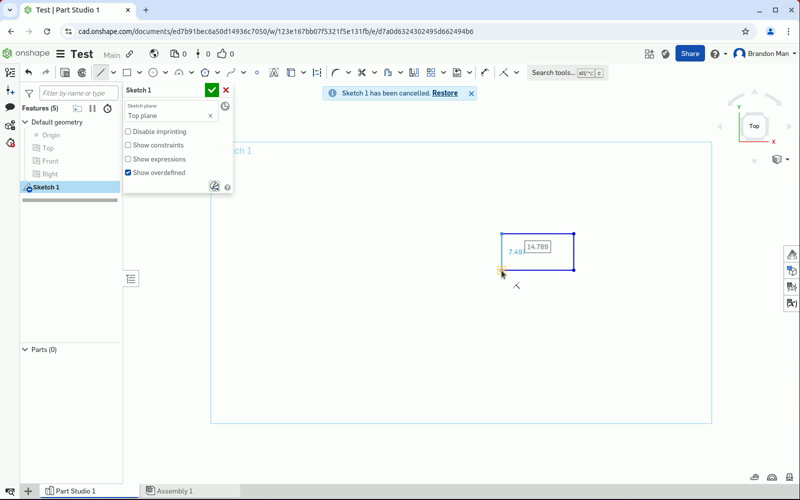
mouse_move(562, 248)
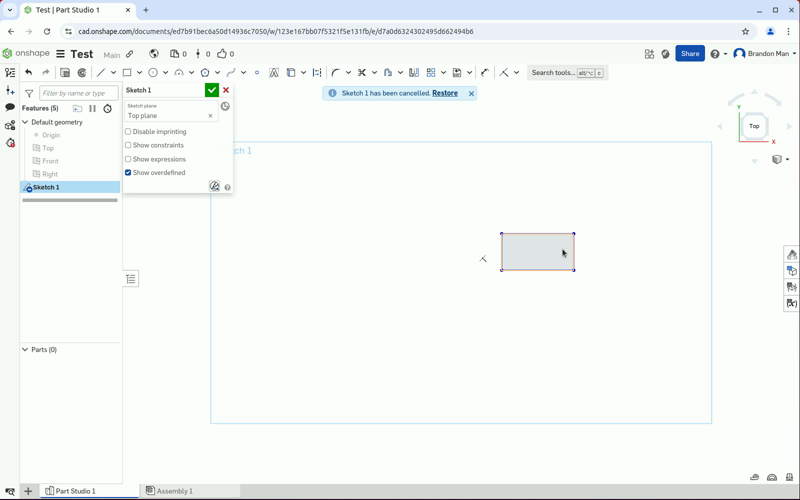
click(562, 248)
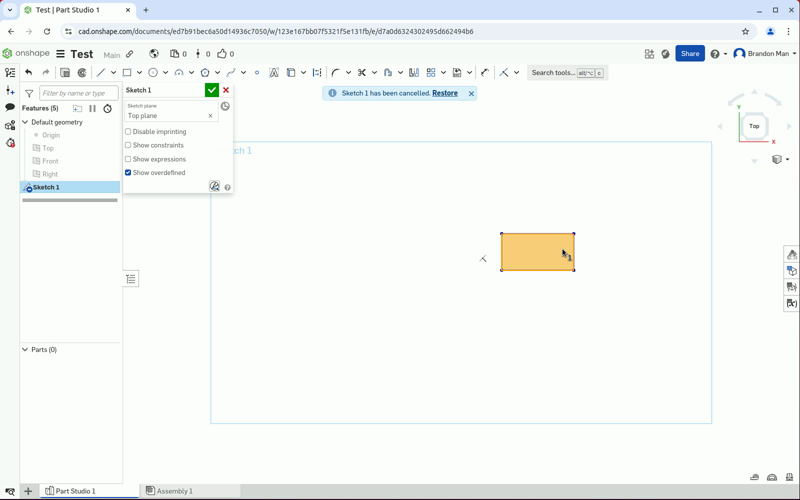
mouse_move(73, 352)
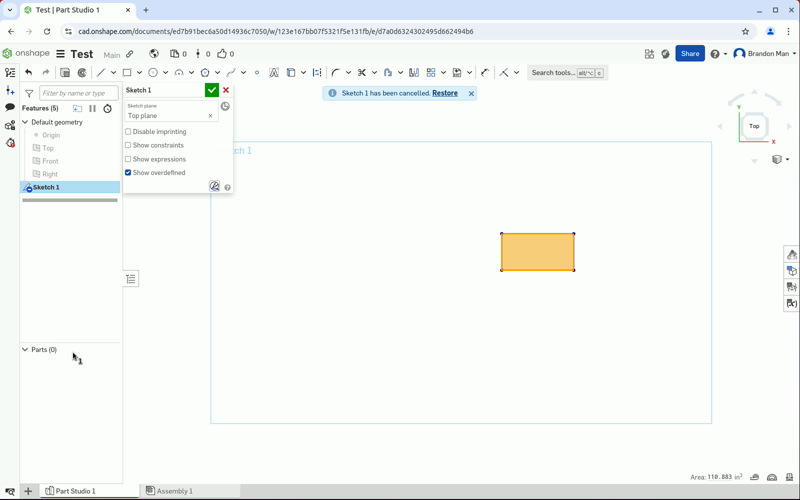
key(shift+y)
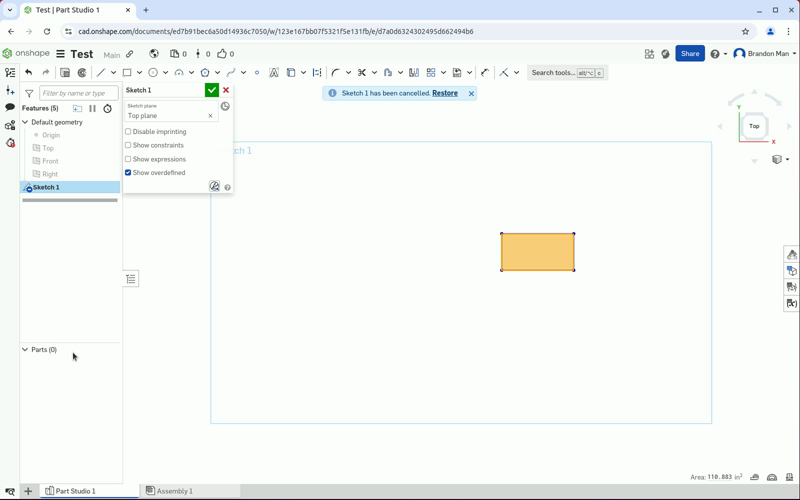
key(shift+e)
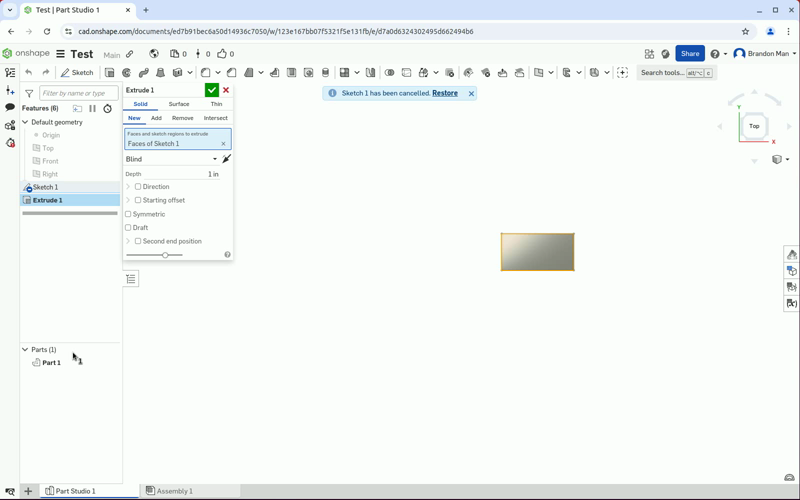
mouse_move(143, 106)
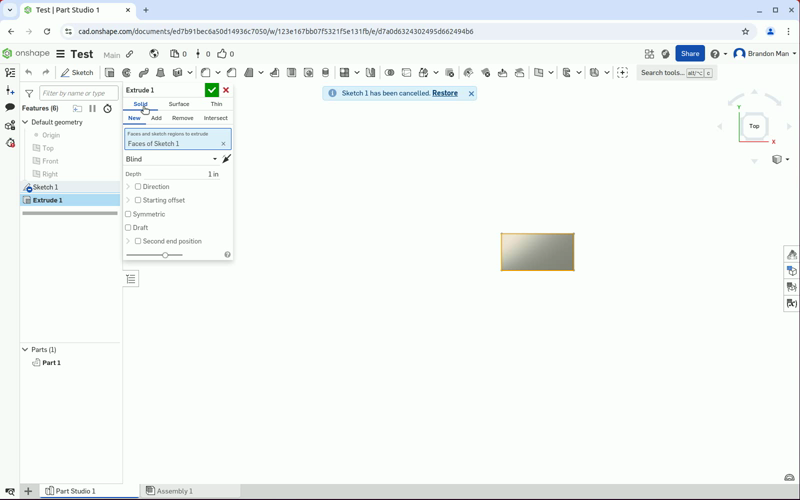
click(143, 106)
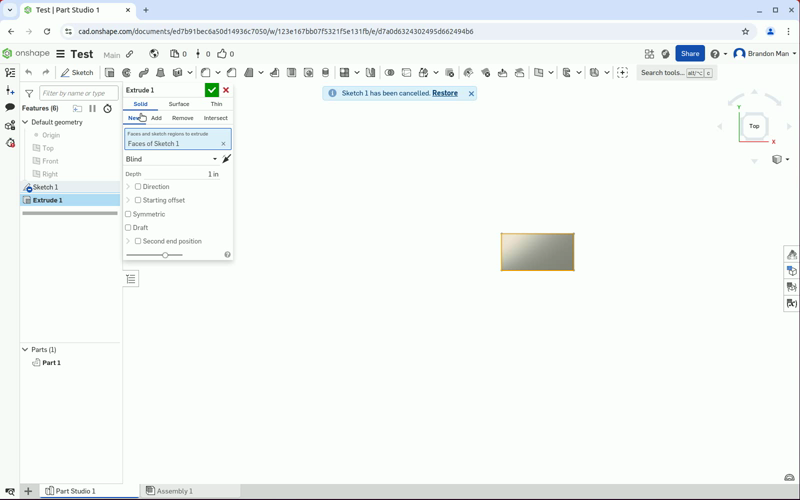
mouse_move(137, 120)
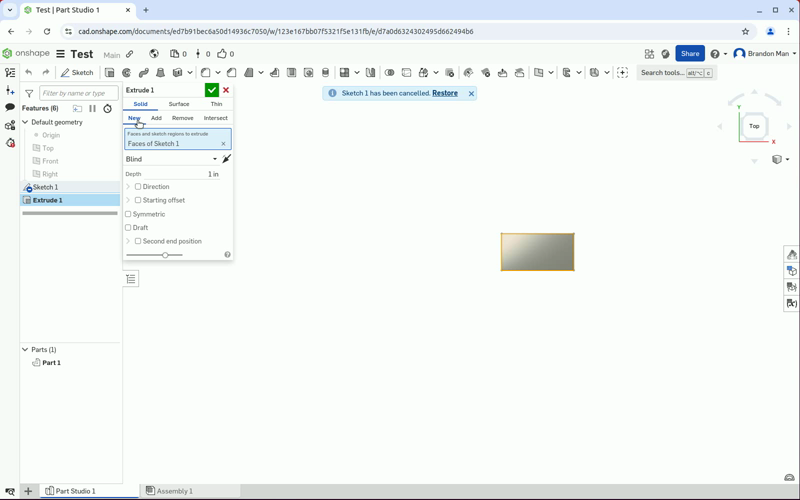
click(137, 120)
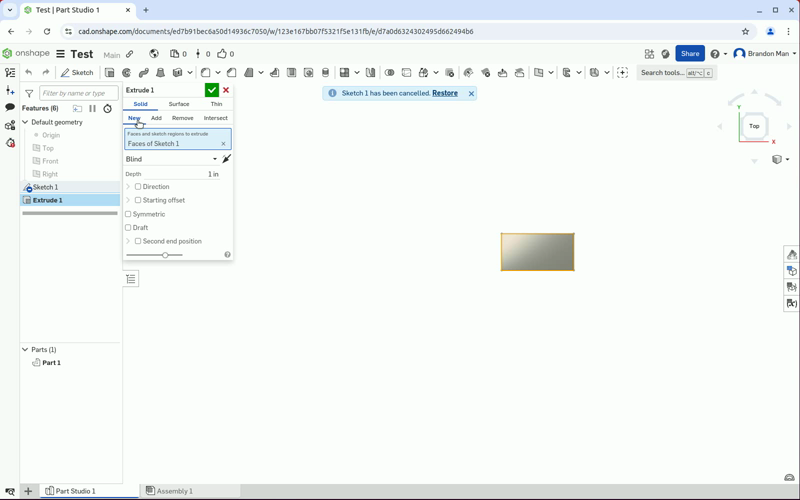
key(tab, 4)
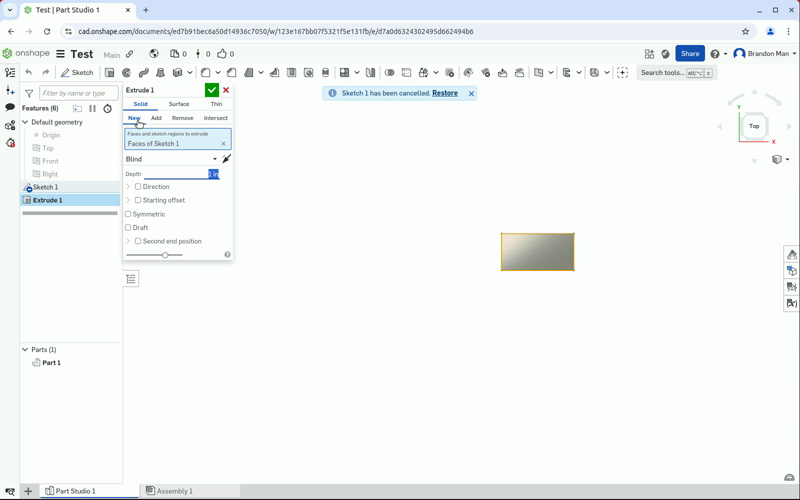
text(7.221)
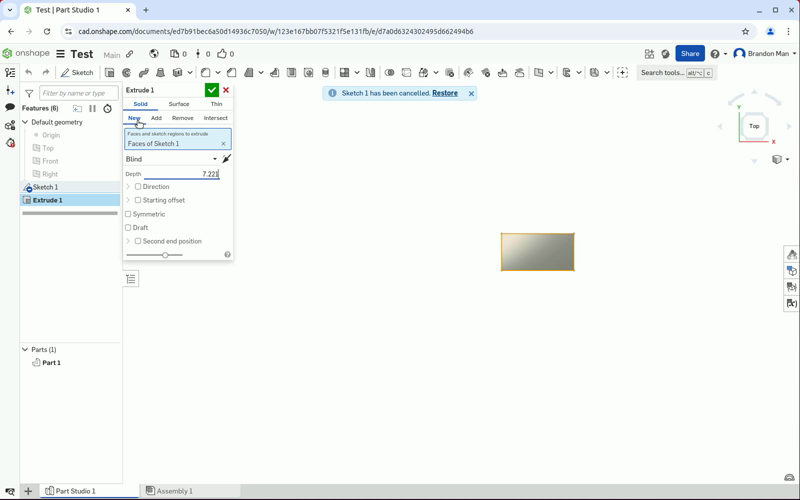
key(enter)
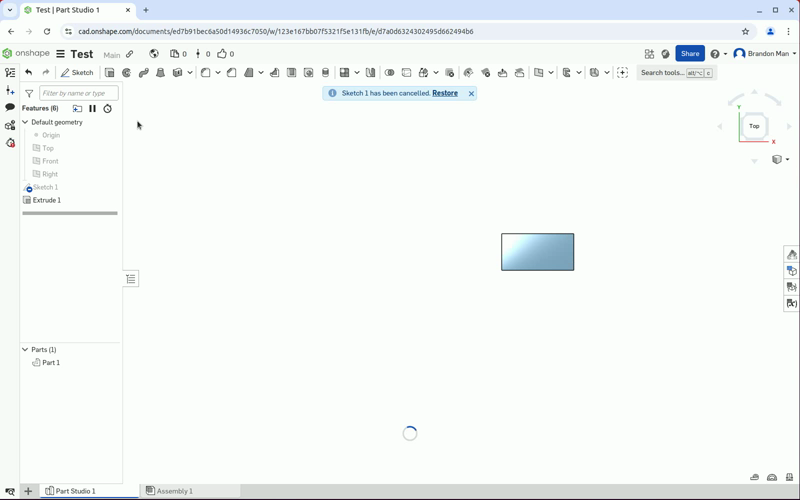
key(shift+h)
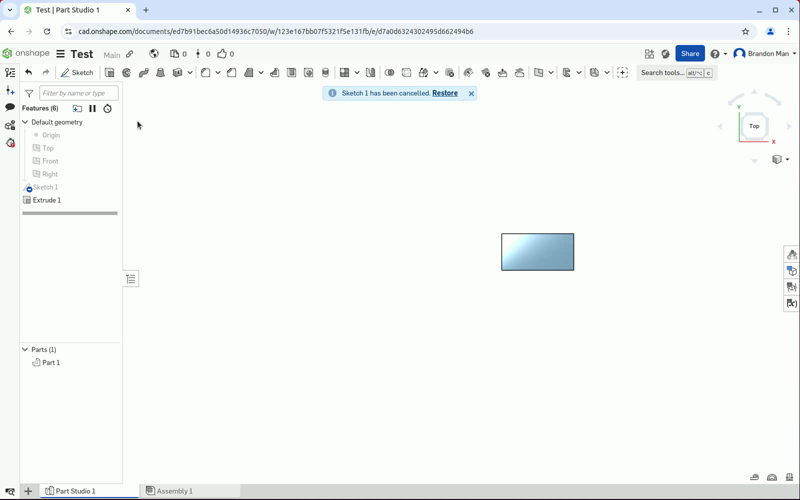
key(shift+h)
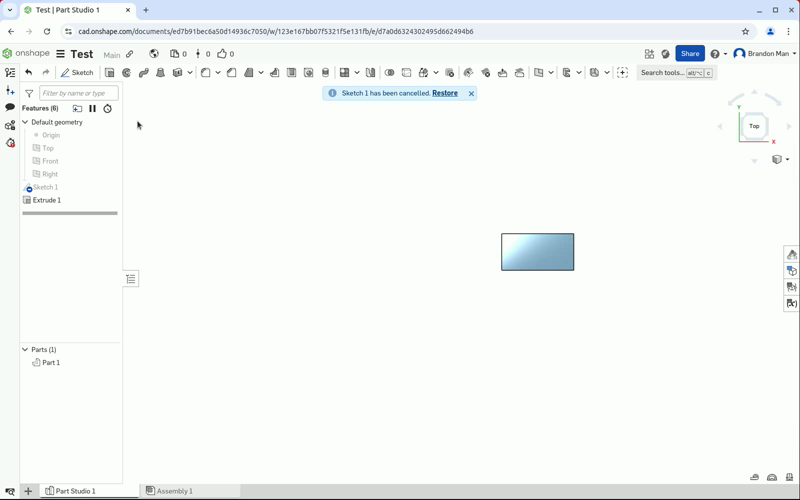
mouse_move(73, 189)
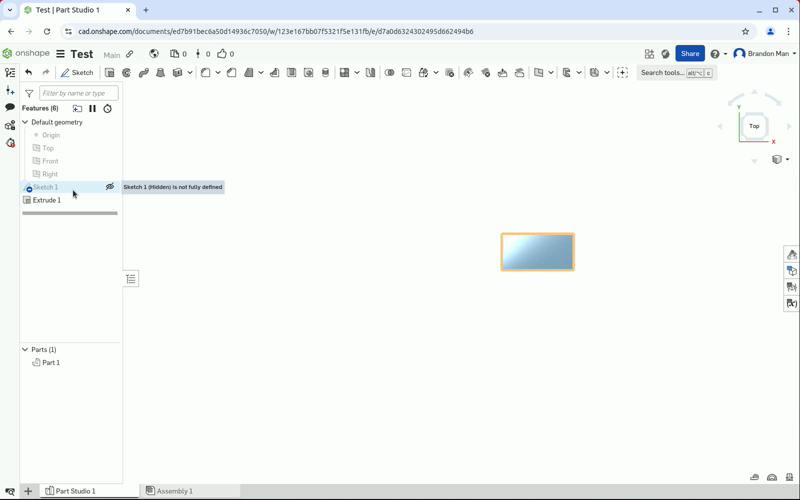
click(73, 189)
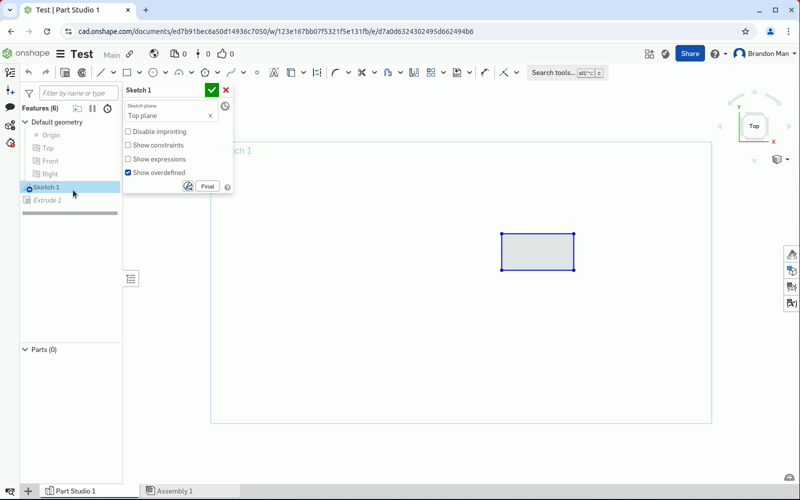
mouse_move(229, 92)
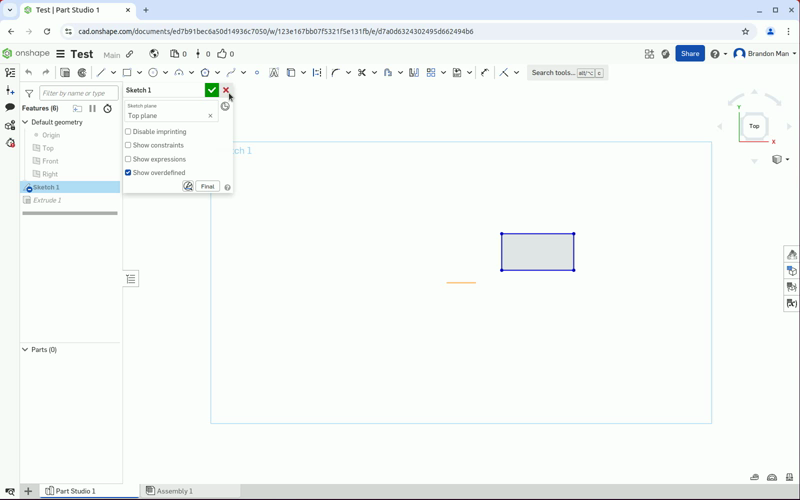
click(229, 92)
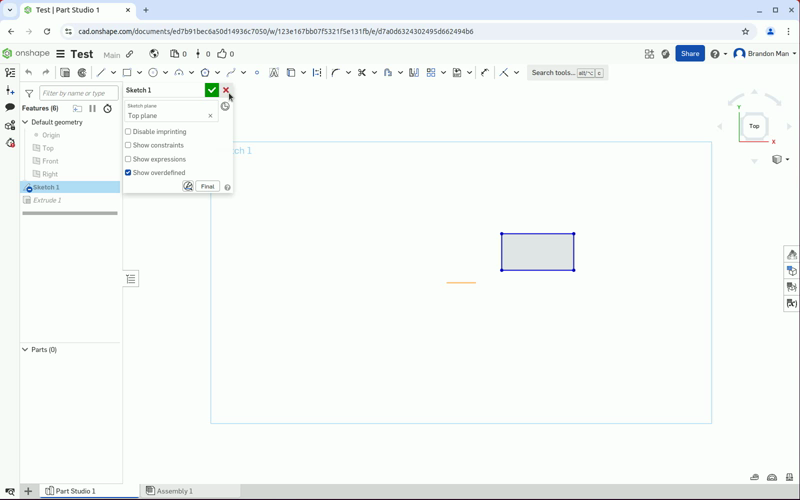
key(shift+s)
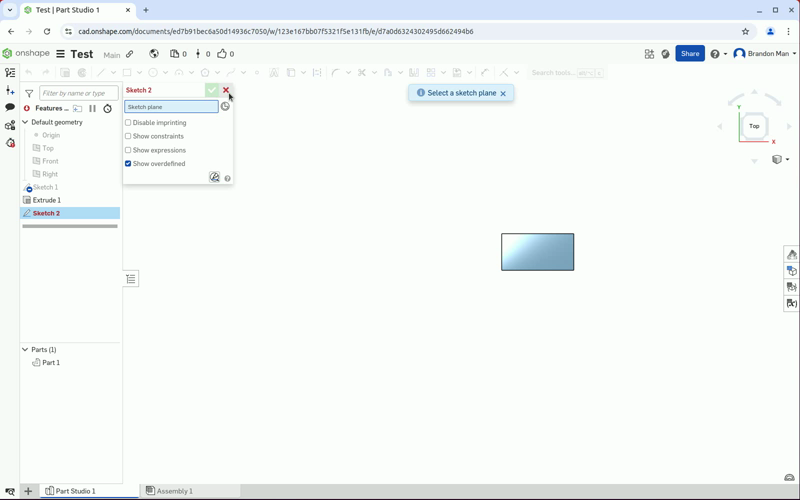
mouse_move(73, 150)
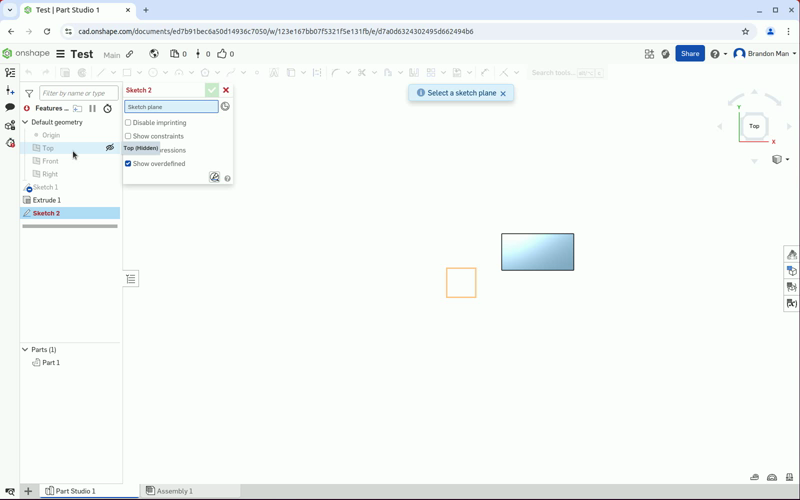
click(73, 150)
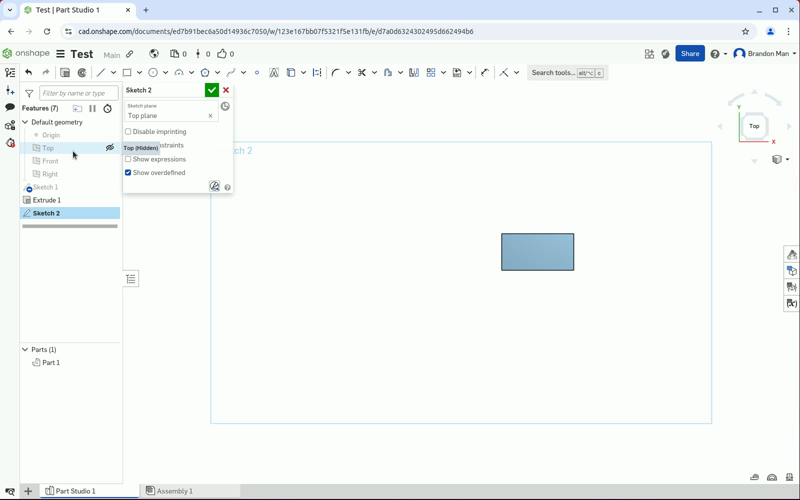
mouse_move(73, 352)
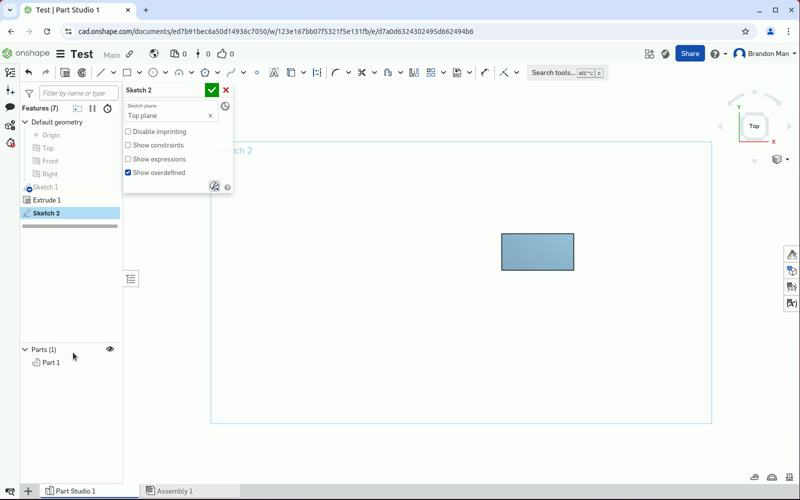
key(y)
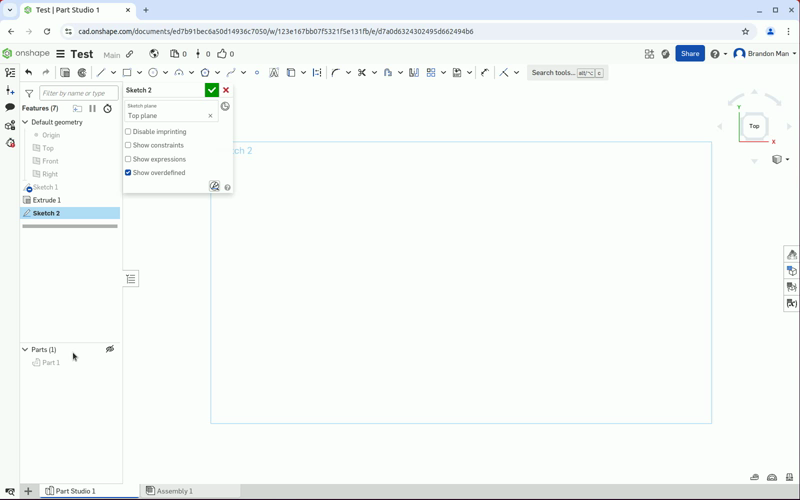
key(l)
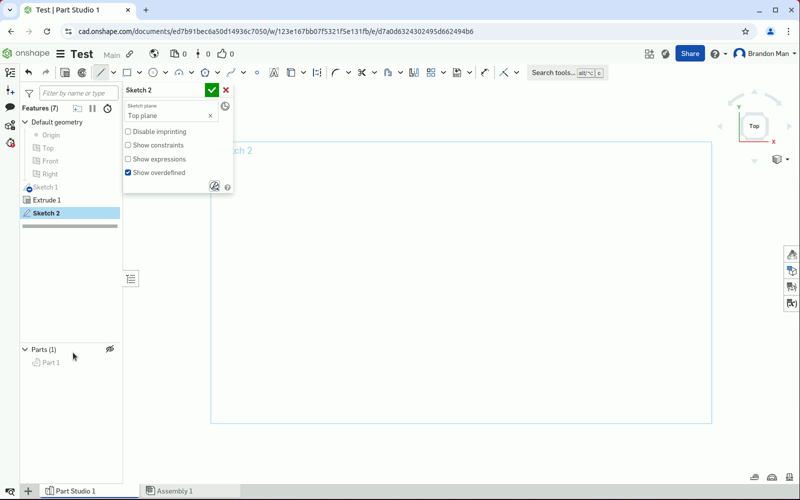
key_down(shift)
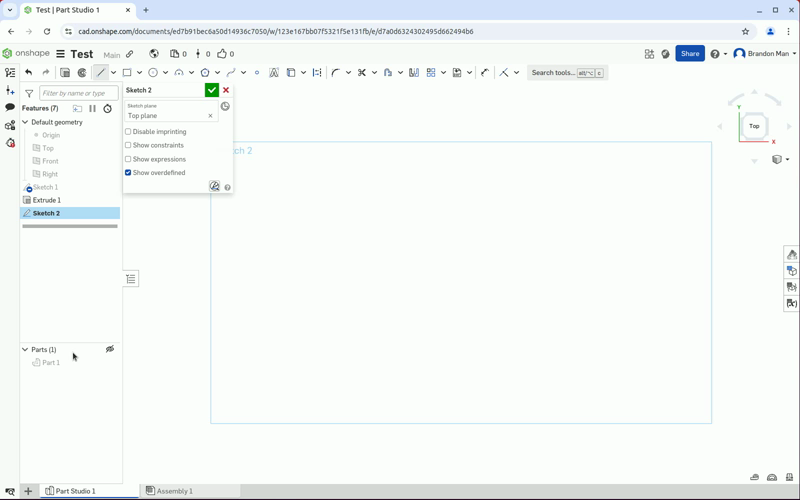
mouse_move(358, 341)
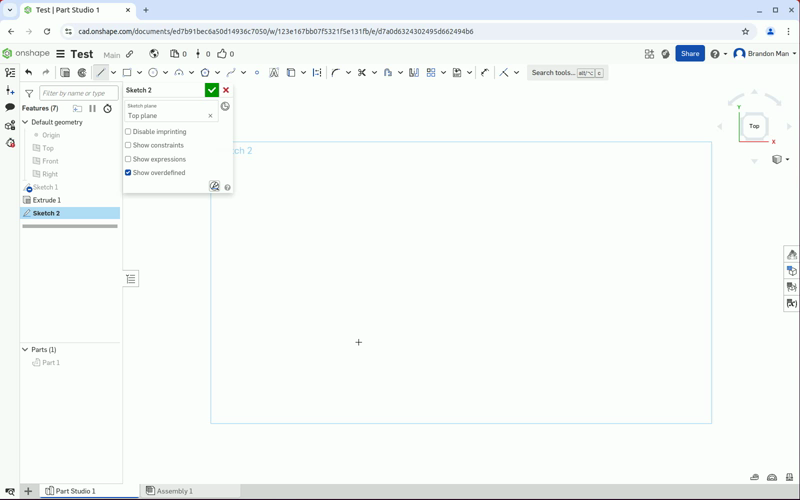
click(358, 341)
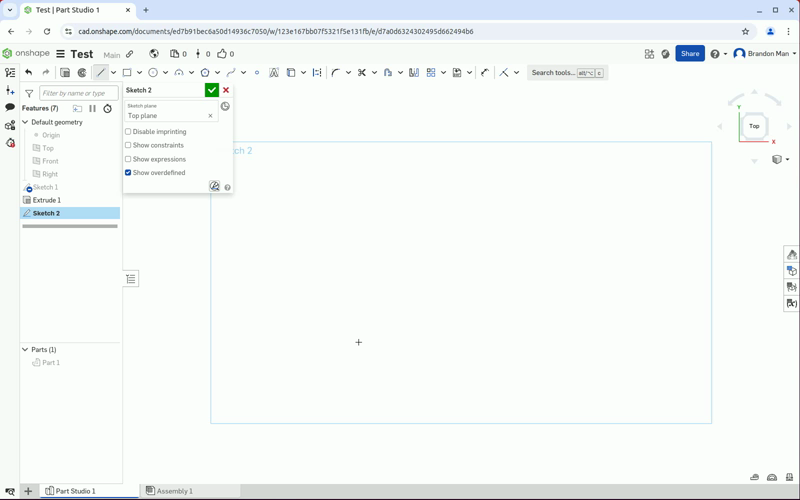
key_up(shift)
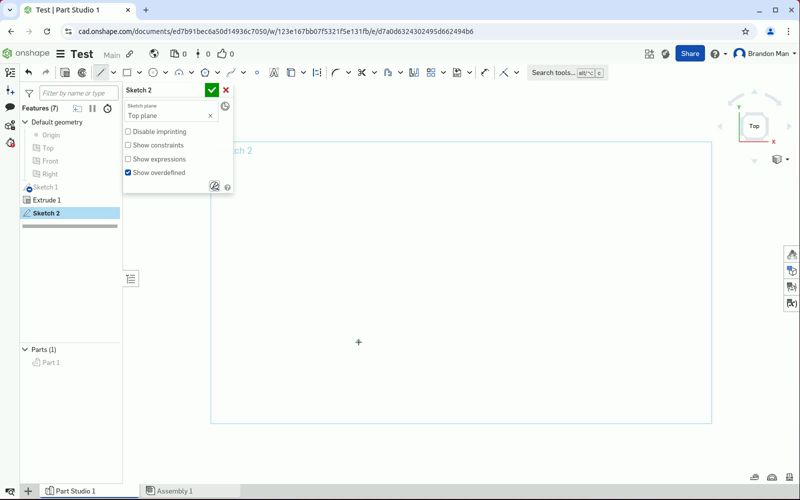
key_down(shift)
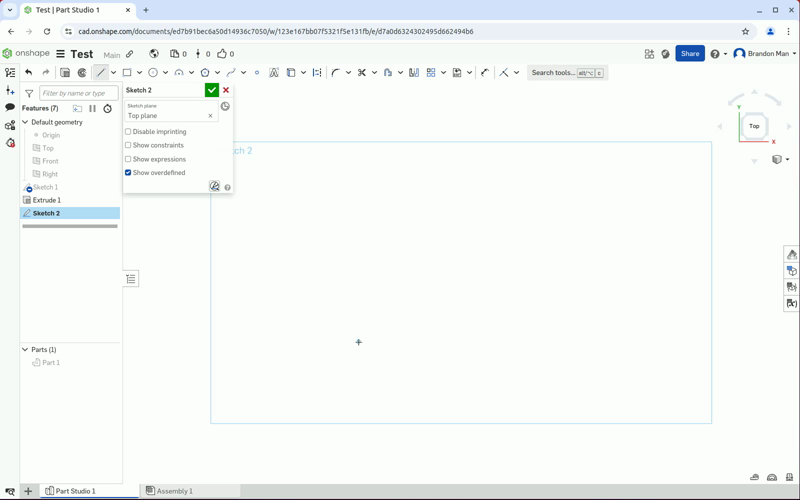
mouse_move(388, 341)
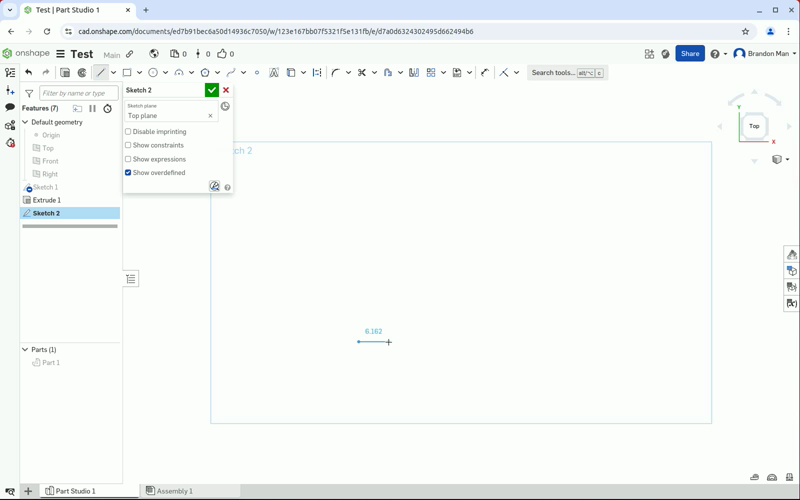
mouse_move(394, 341)
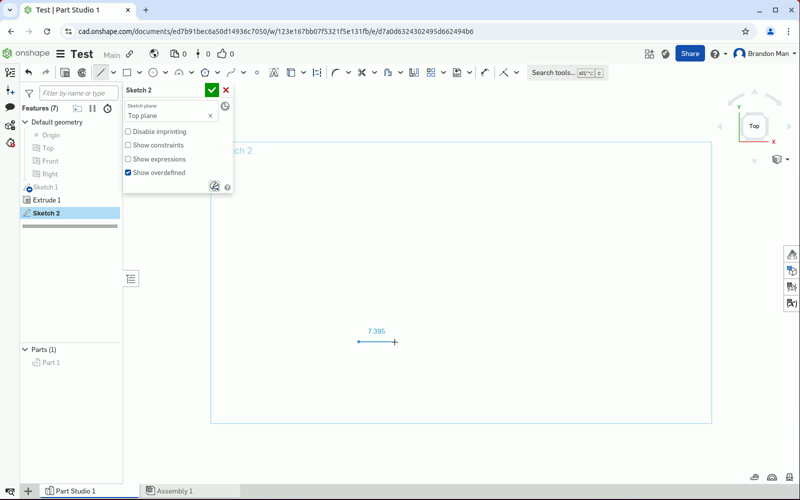
click(394, 341)
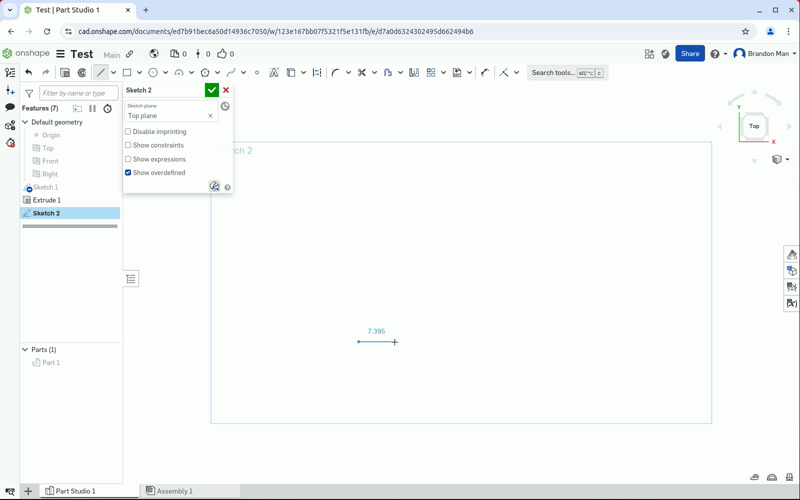
key_up(shift)
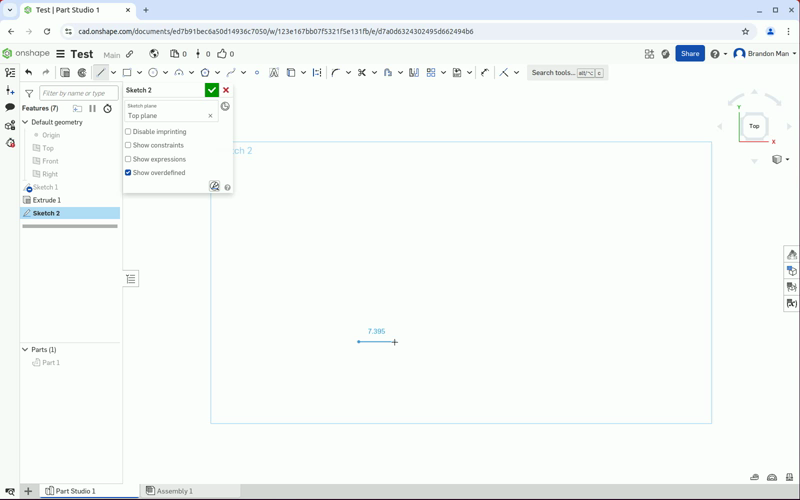
key_down(shift)
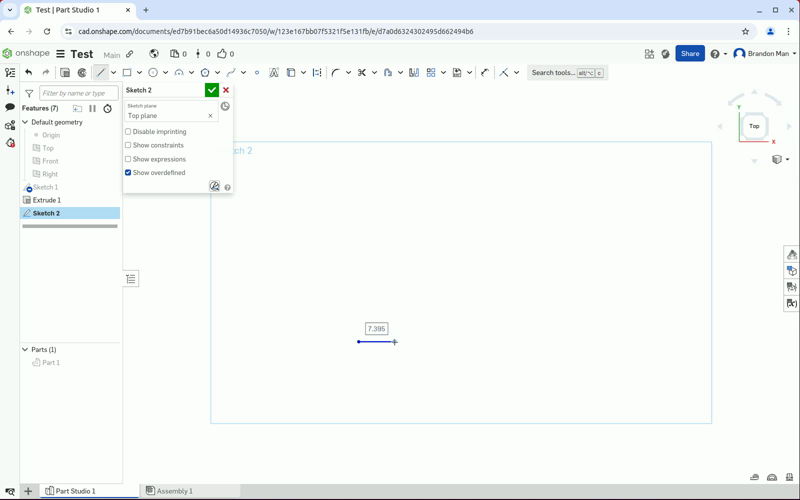
mouse_move(394, 269)
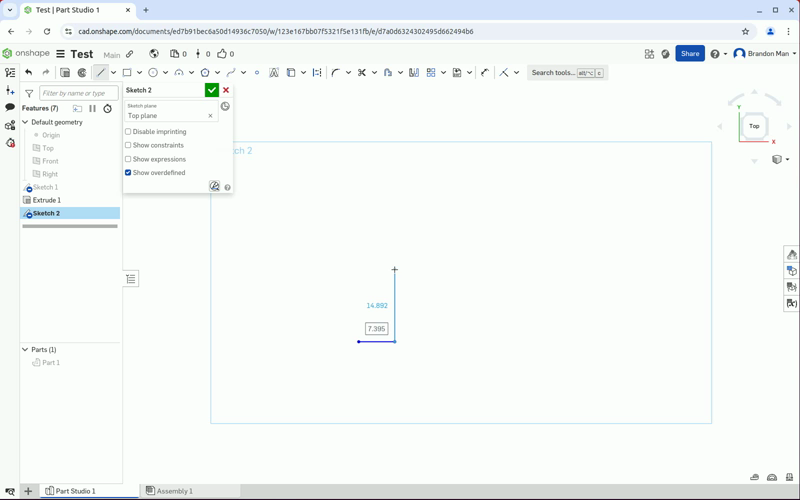
click(394, 269)
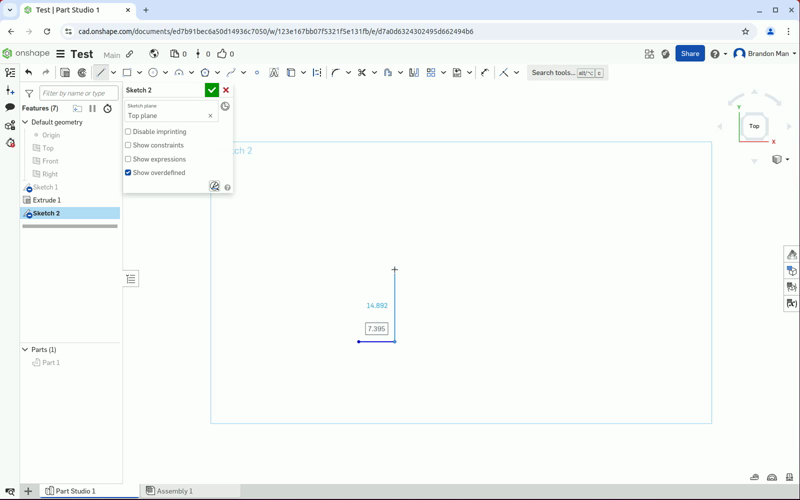
key_up(shift)
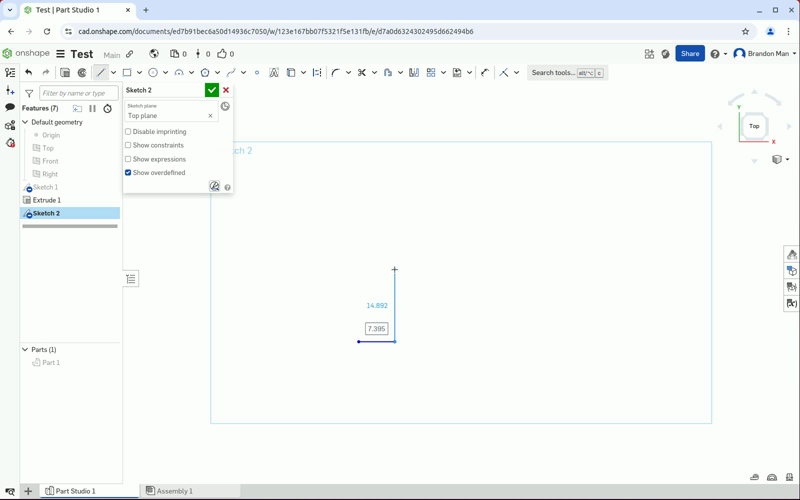
key_down(shift)
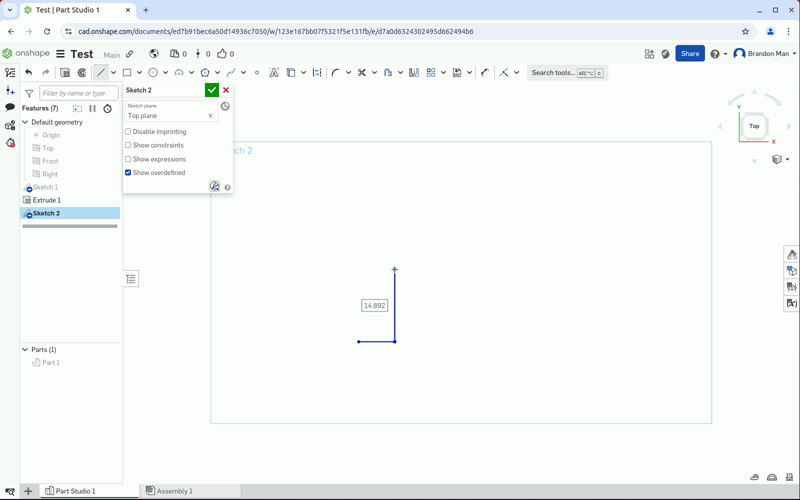
mouse_move(501, 269)
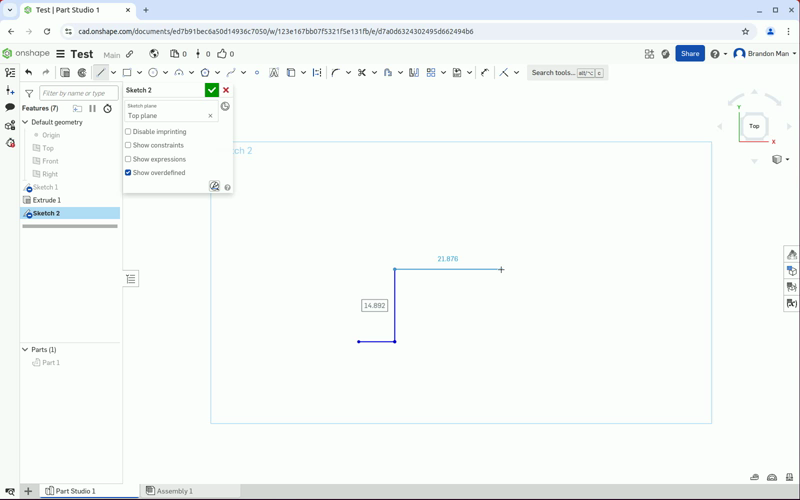
click(501, 269)
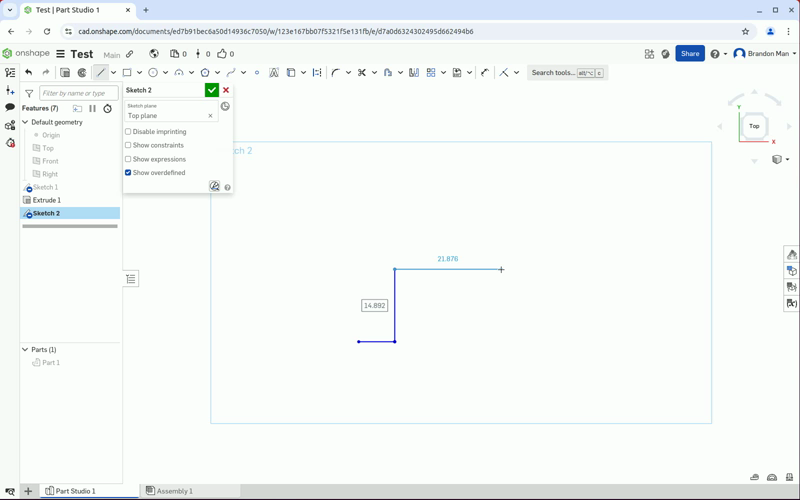
key_up(shift)
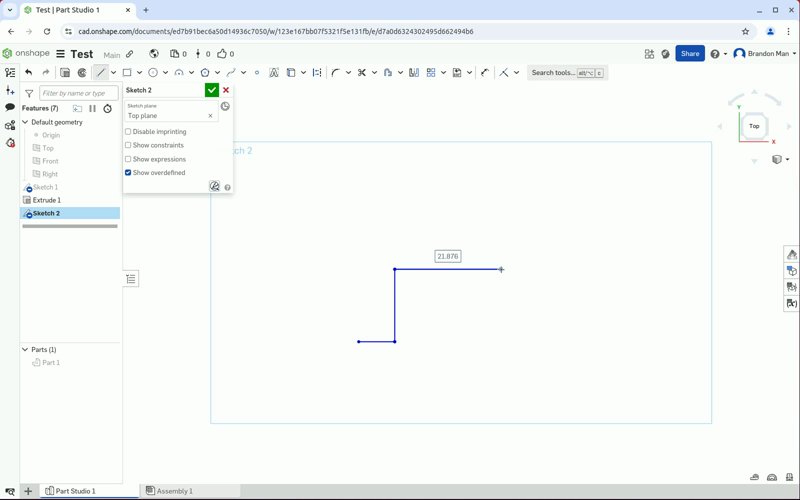
key_down(shift)
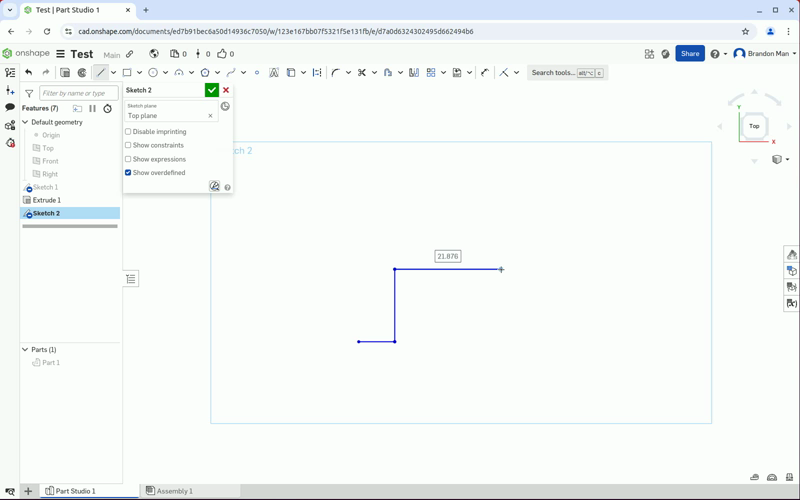
mouse_move(531, 269)
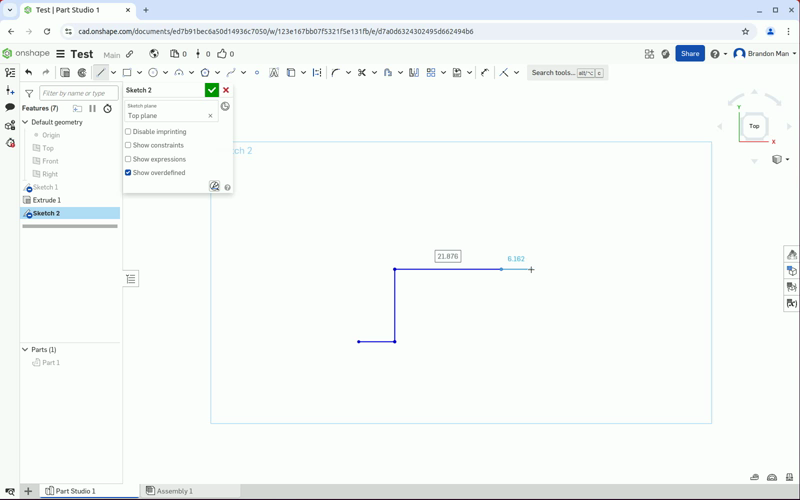
mouse_move(501, 234)
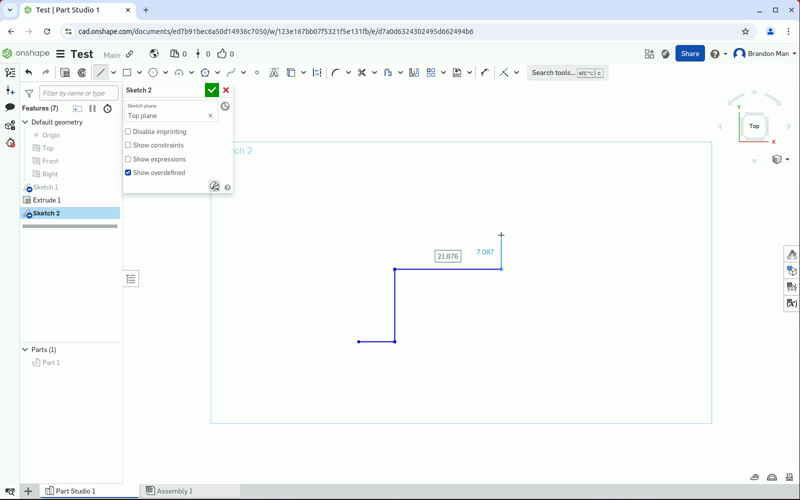
click(501, 234)
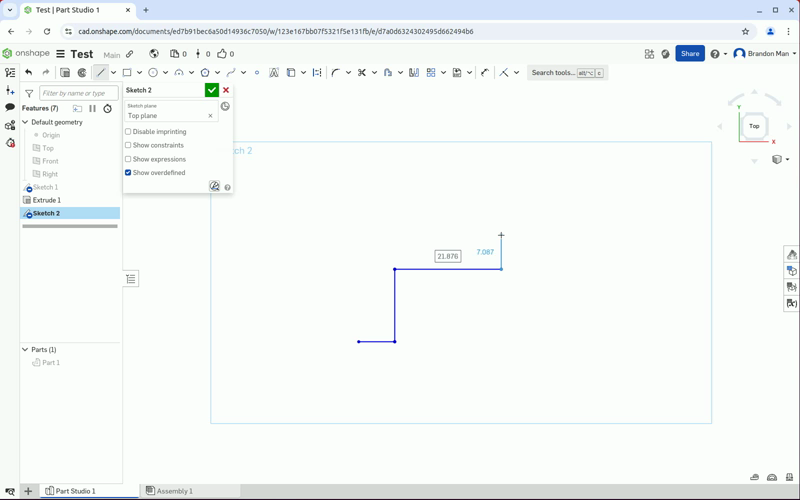
key_up(shift)
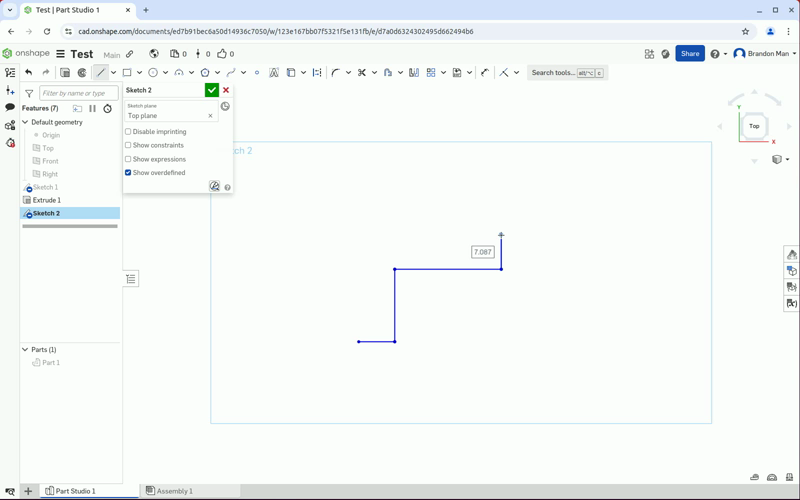
key_down(shift)
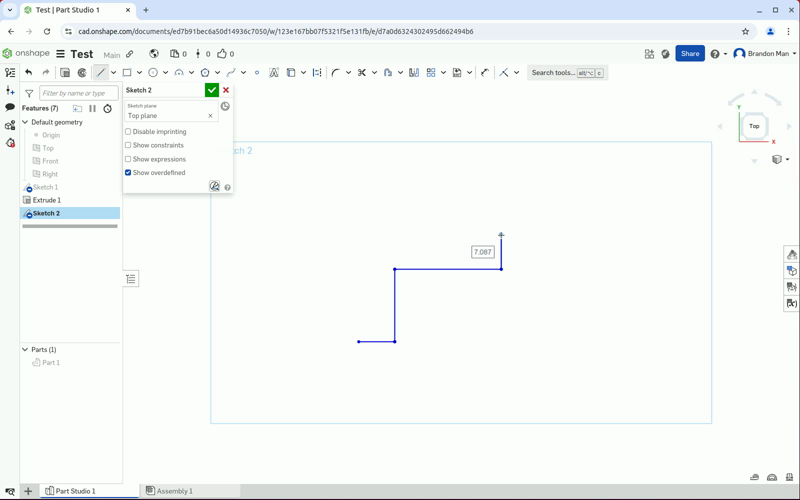
mouse_move(358, 234)
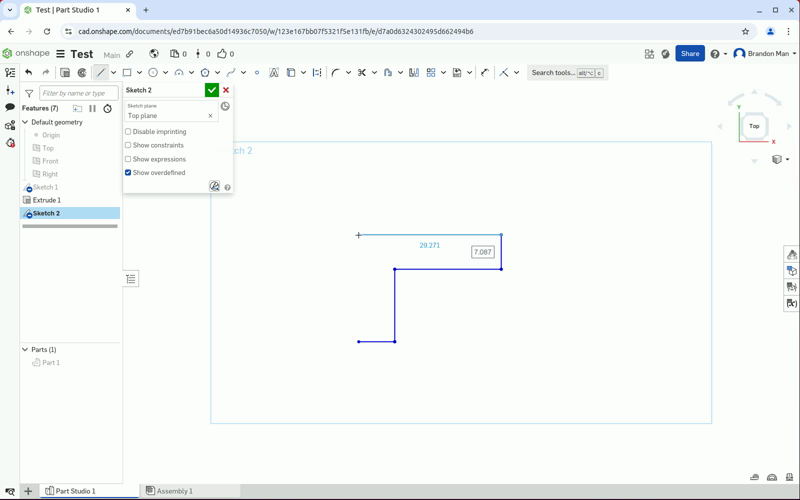
click(358, 234)
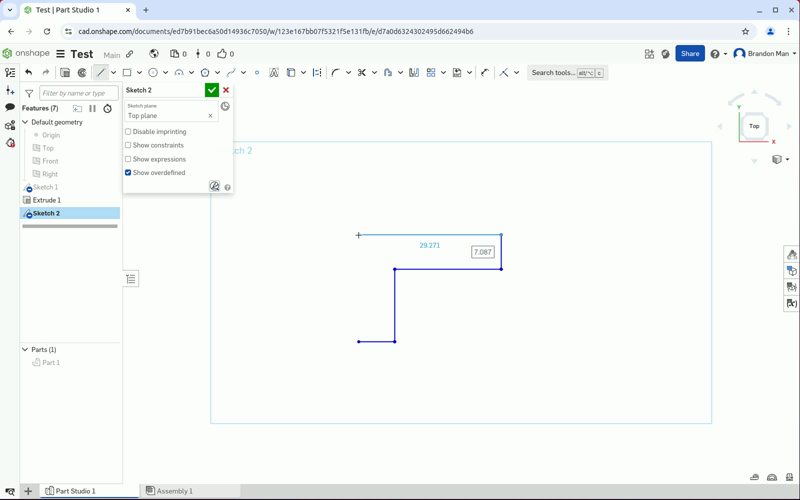
key_up(shift)
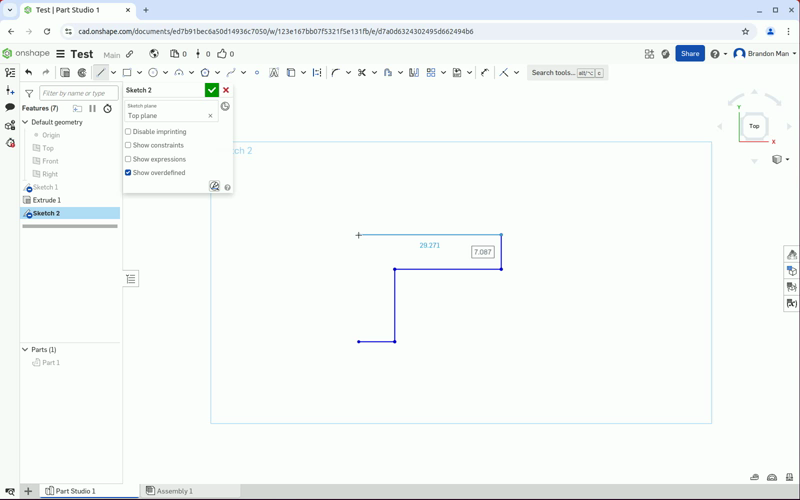
key_down(shift)
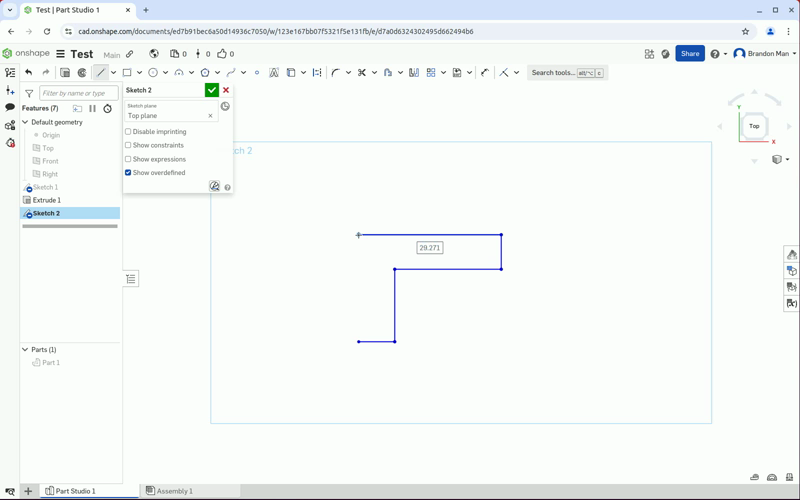
mouse_move(358, 341)
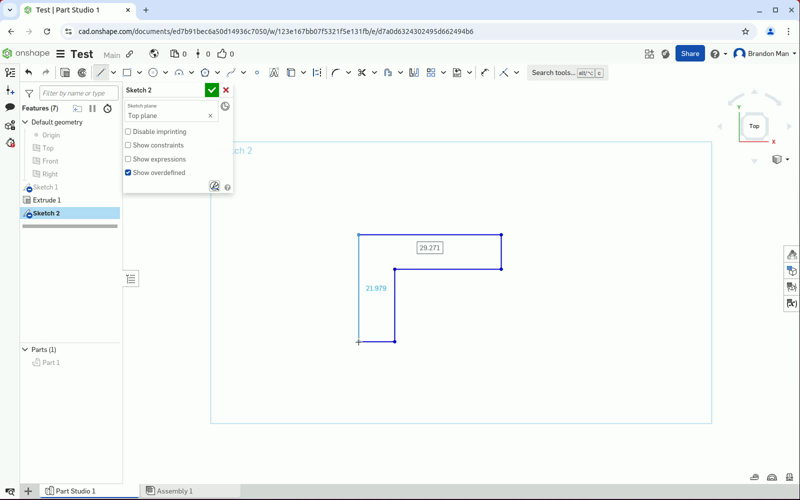
key_up(shift)
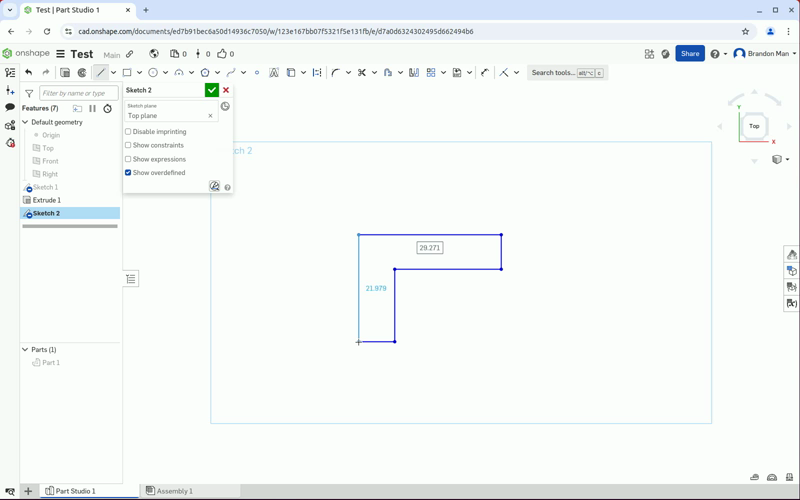
click(358, 341)
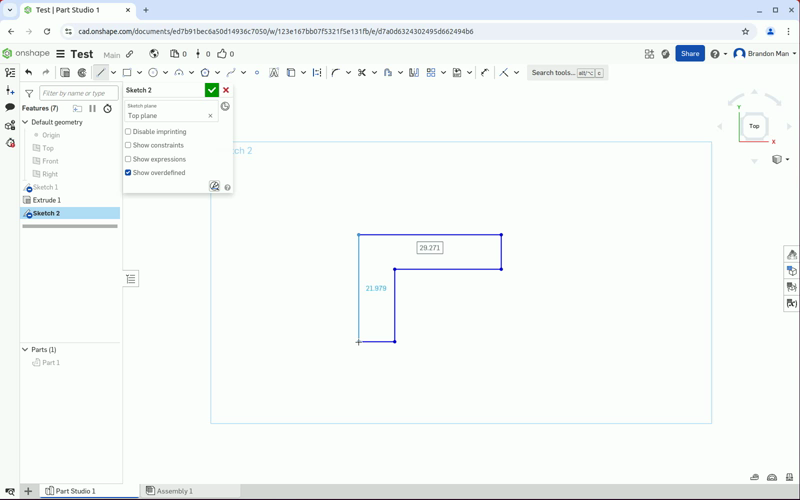
key(esc)
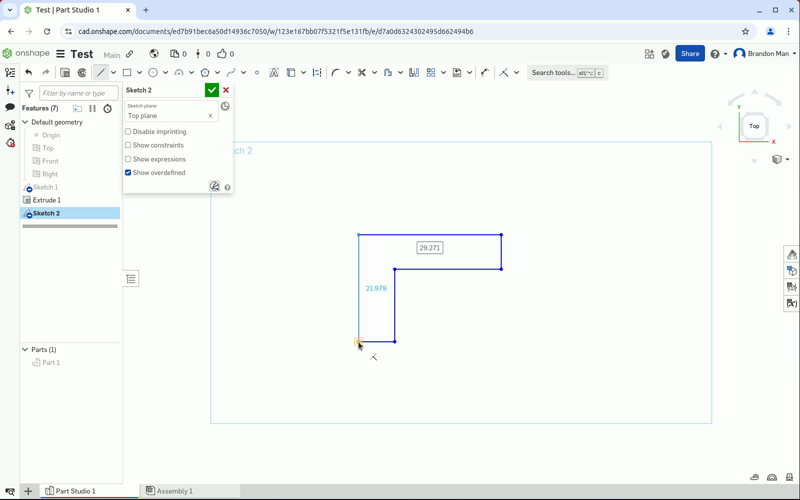
mouse_move(388, 261)
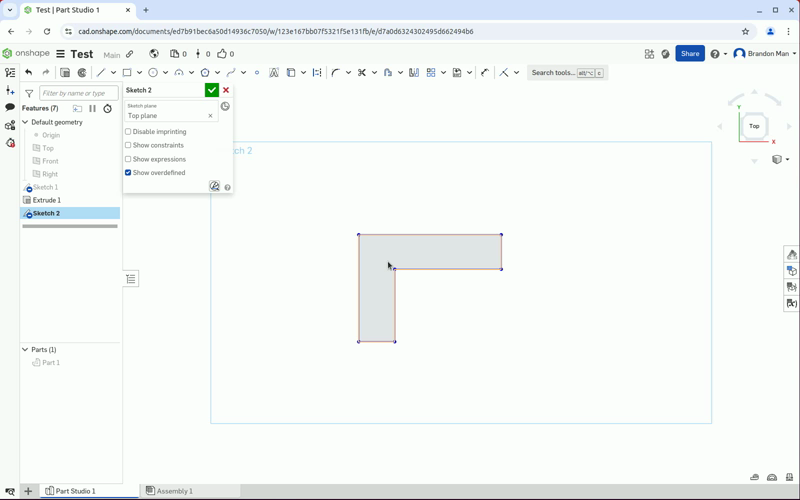
click(388, 261)
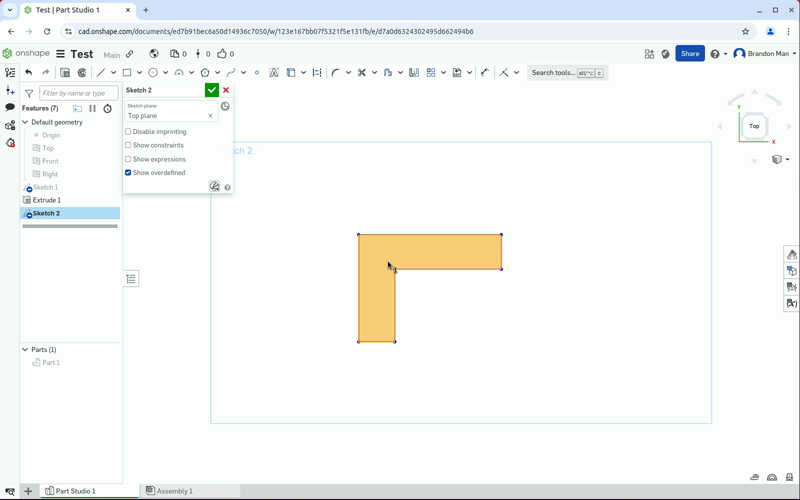
mouse_move(73, 352)
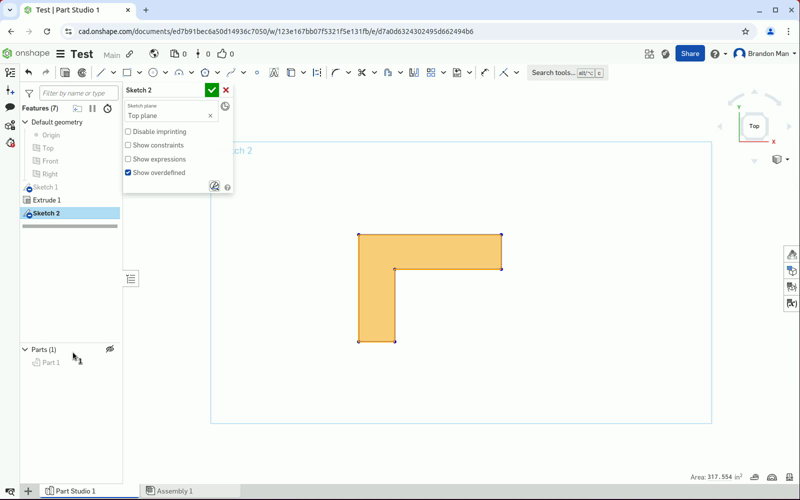
key(shift+y)
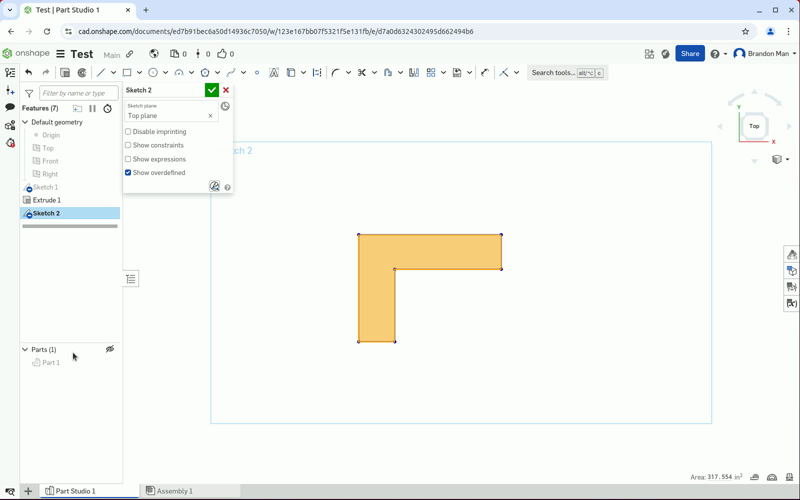
key(shift+e)
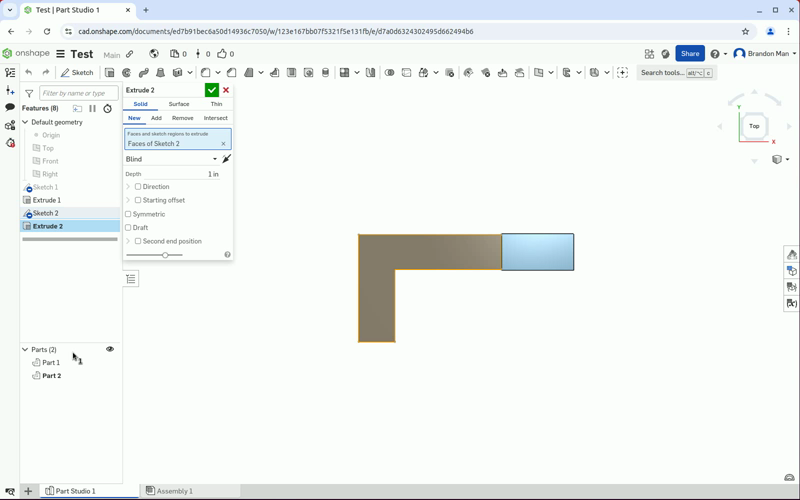
mouse_move(143, 106)
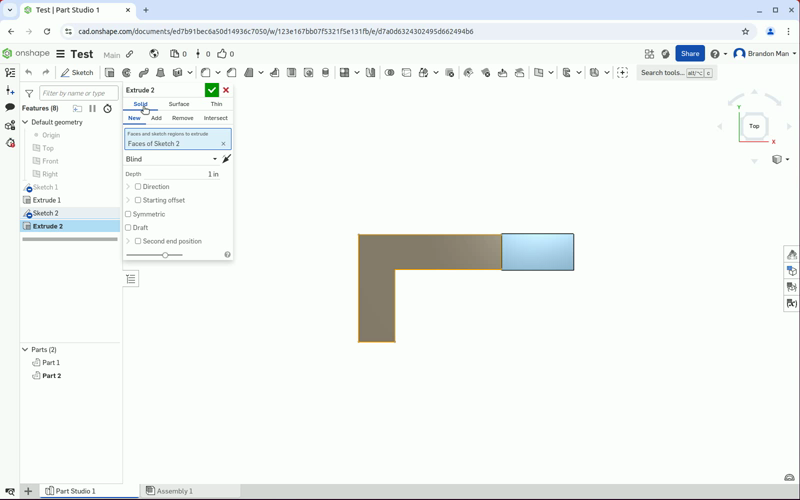
click(143, 106)
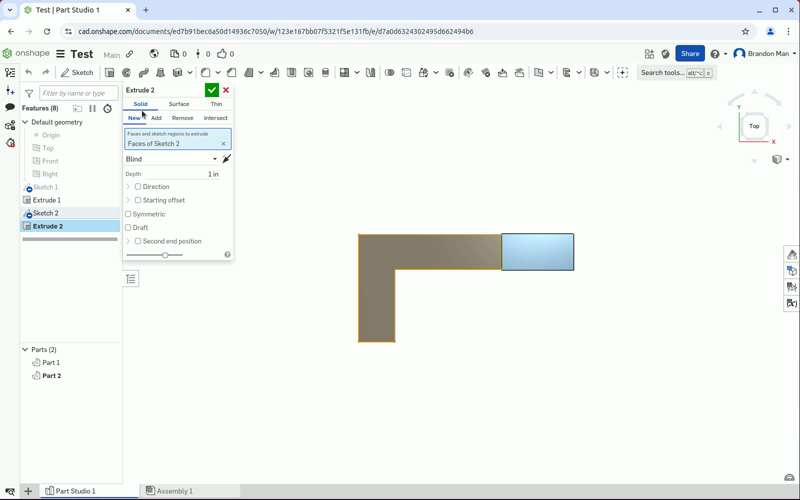
mouse_move(137, 120)
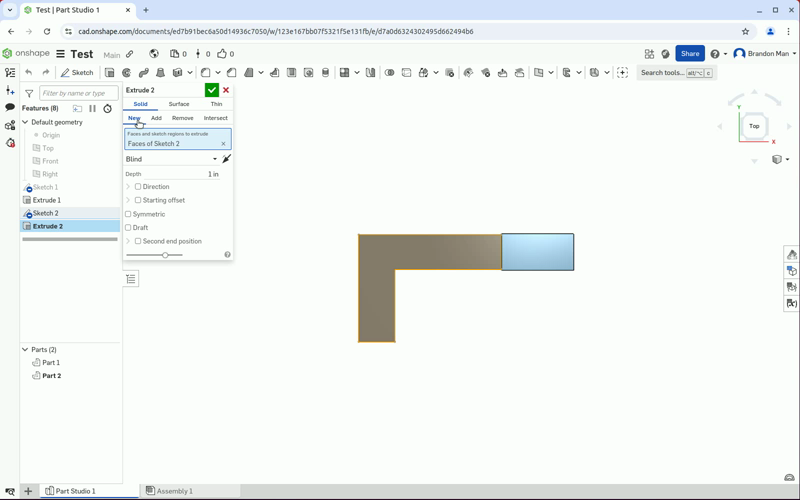
click(137, 120)
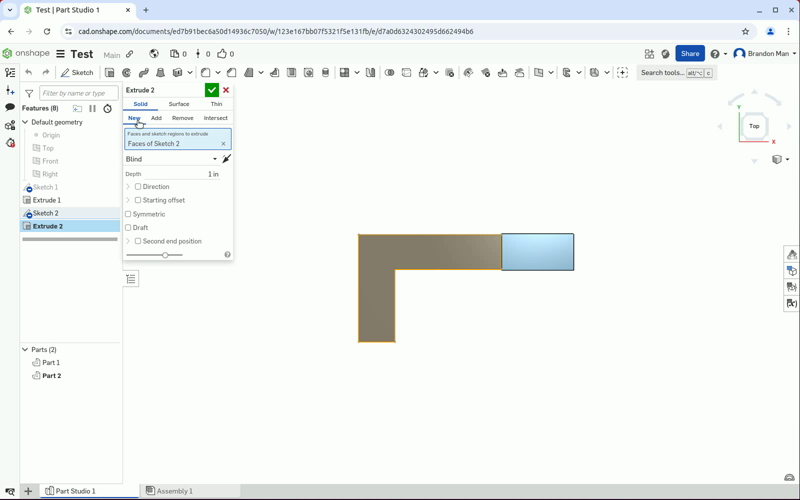
key(tab, 4)
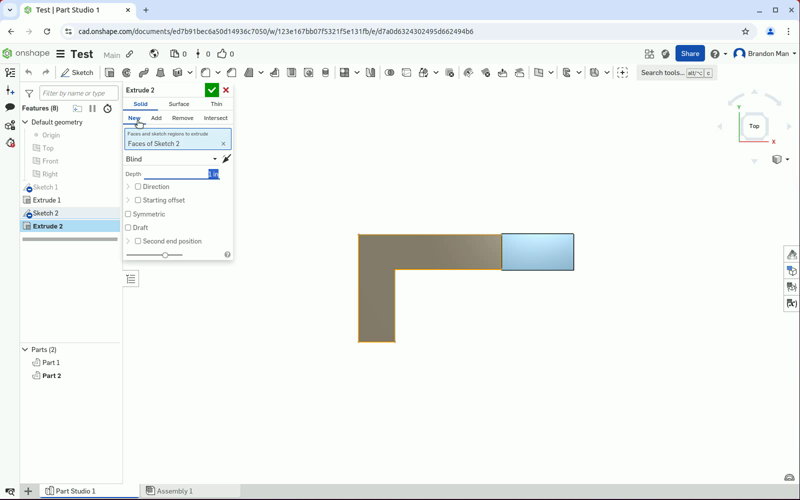
text(14.683)
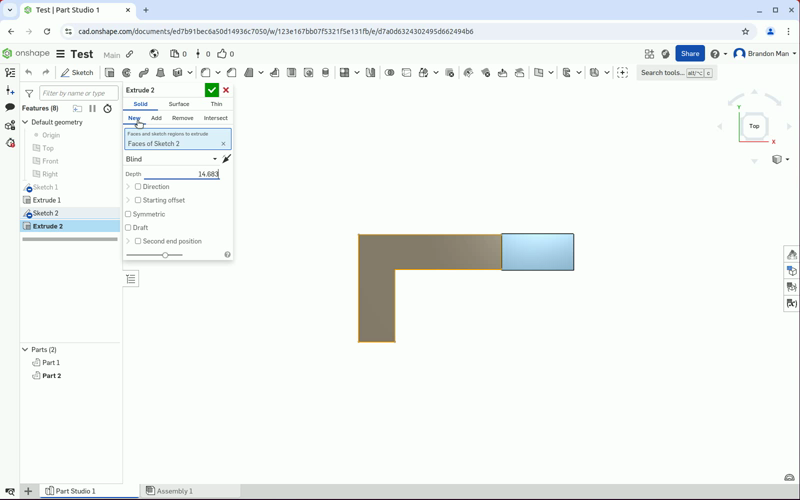
key(enter)
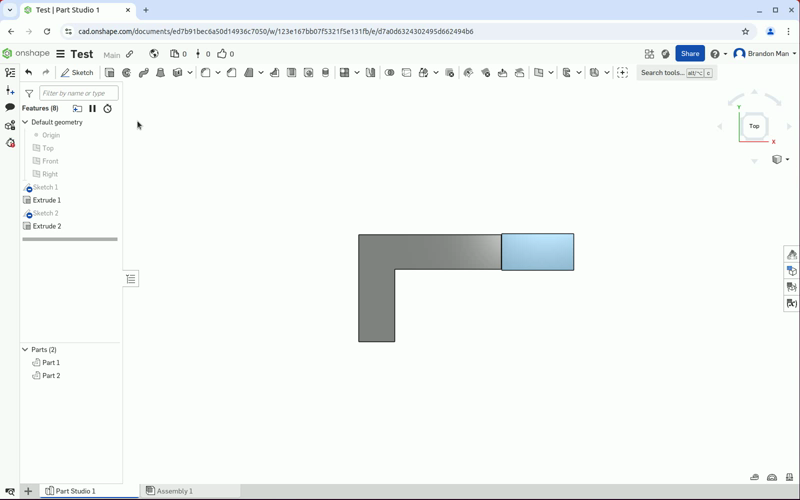
key(shift+h)
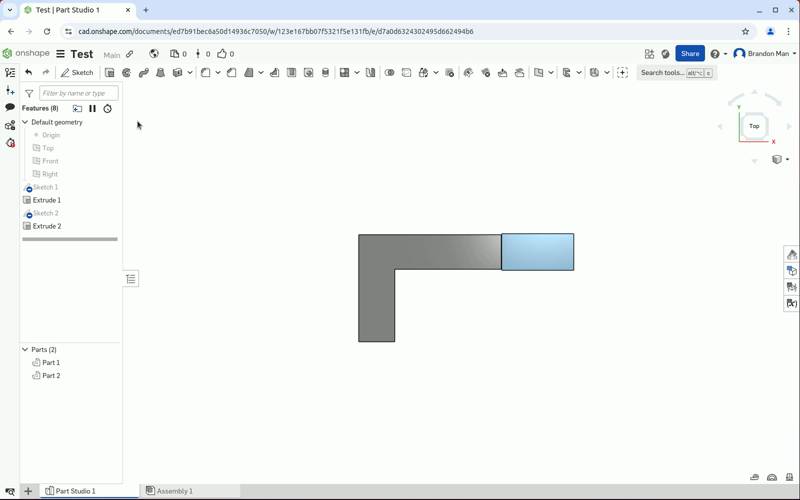
key(shift+h)
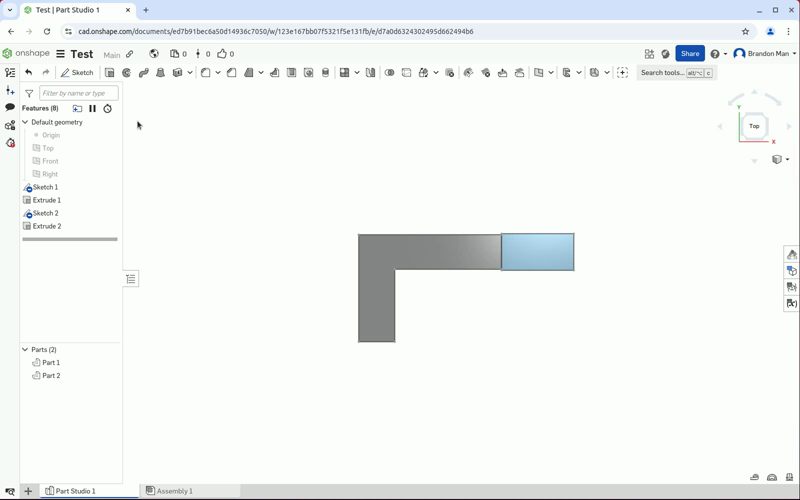
key(shift+7)
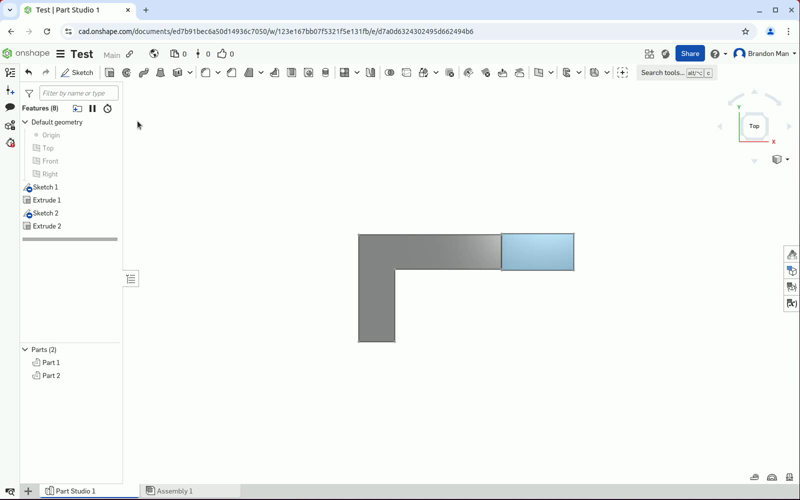
key(up, 3)
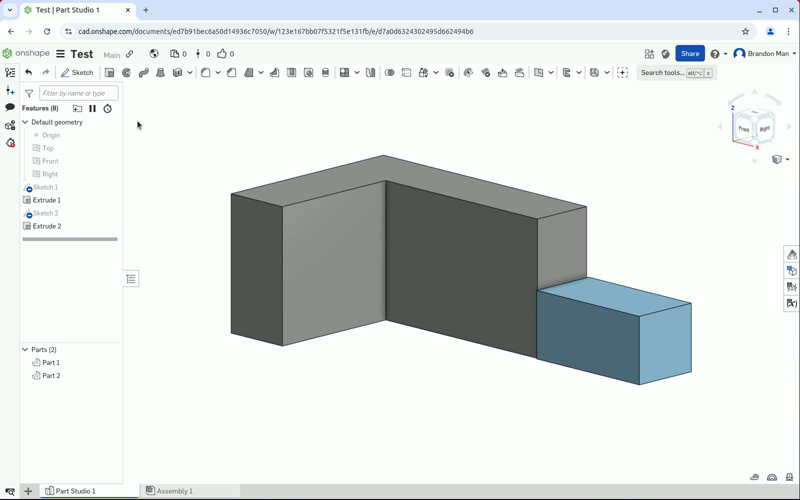
key(left, 3)
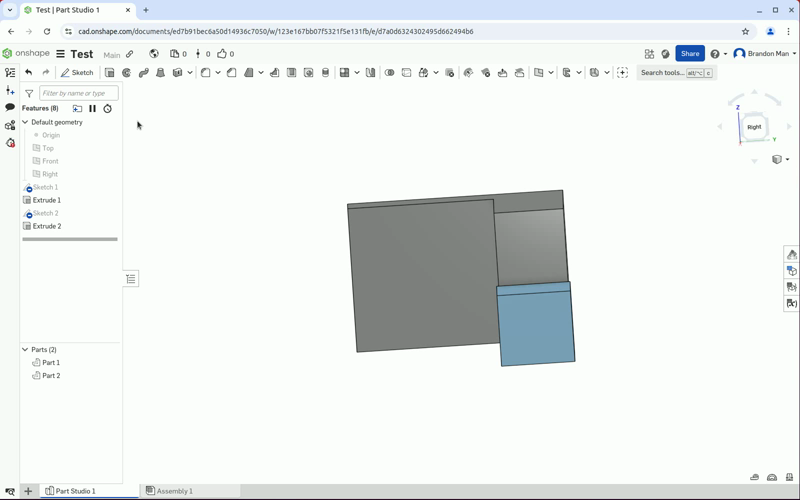
key(right, 3)
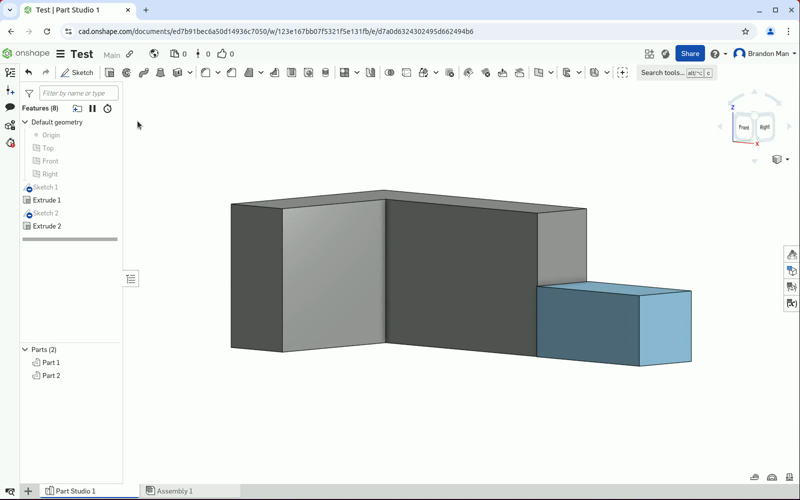
key(down, 3)
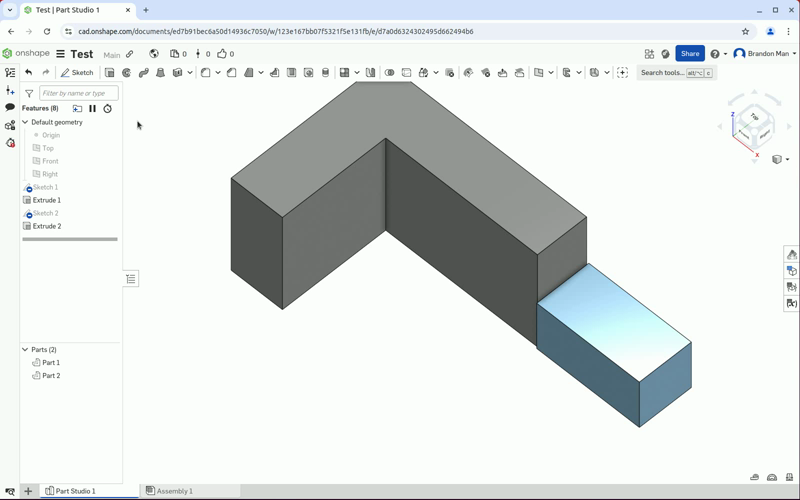
mouse_move(73, 189)
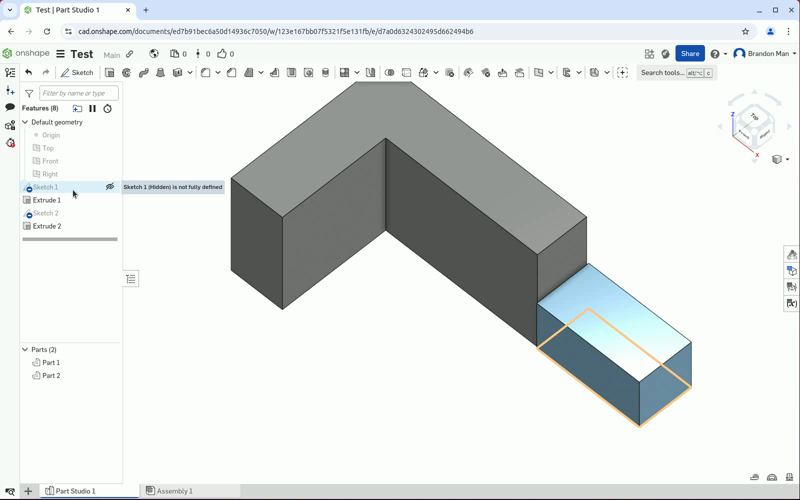
click(73, 189)